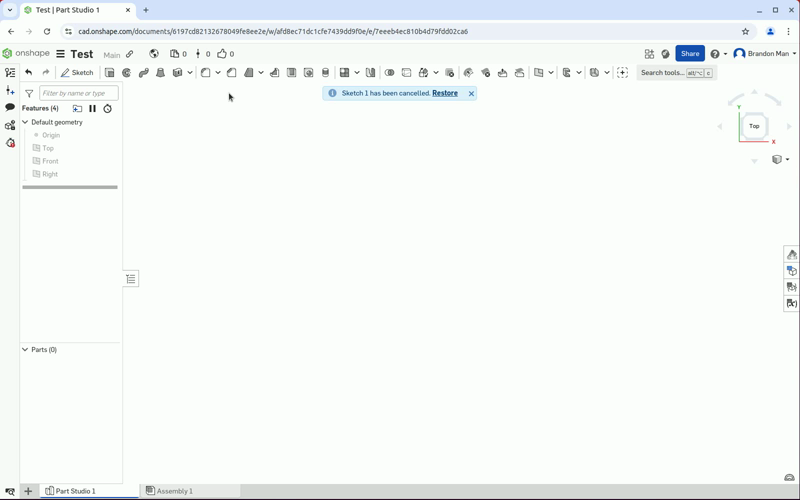
key(shift+h)
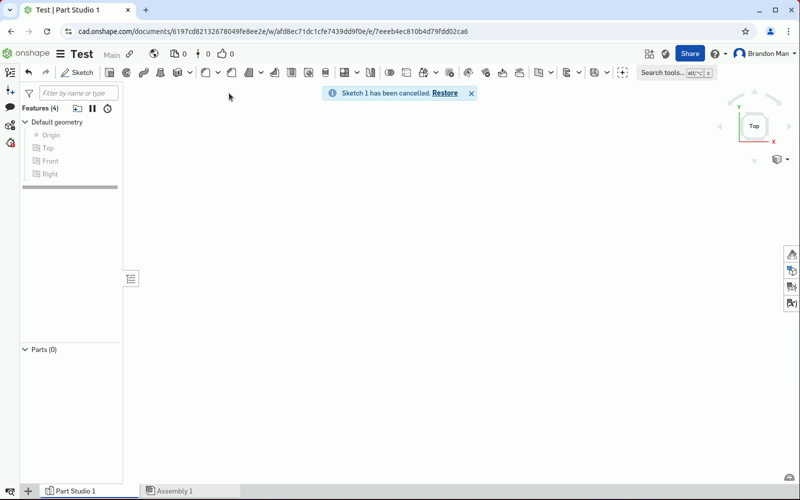
key(shift+s)
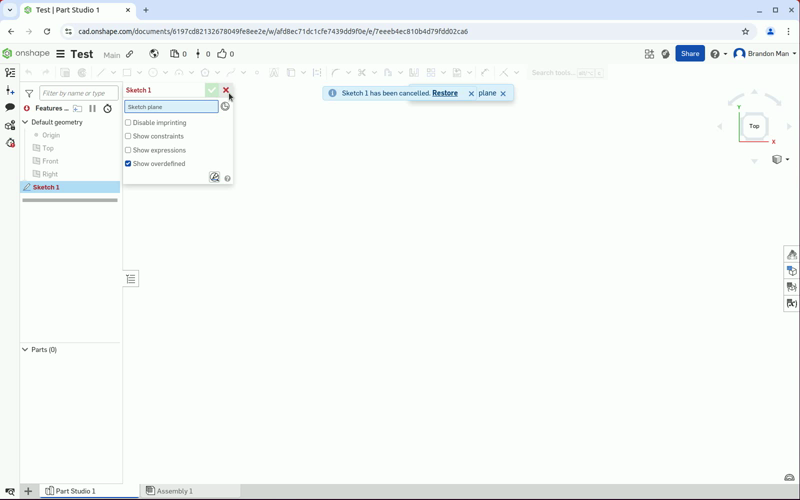
mouse_move(73, 150)
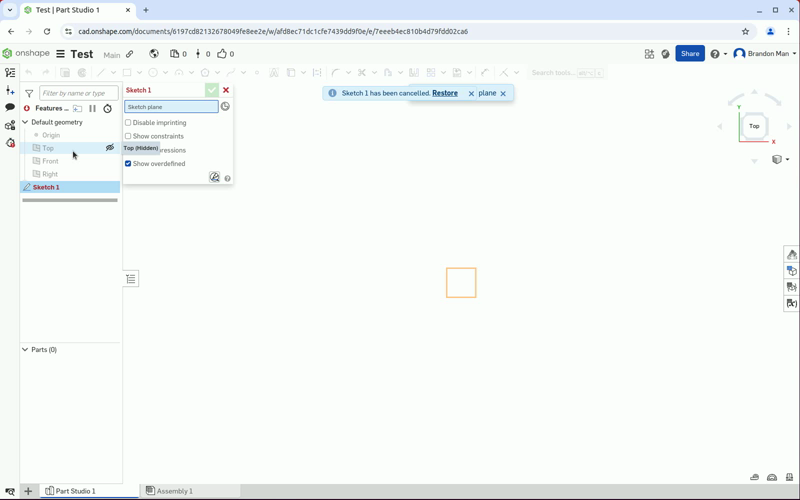
click(73, 150)
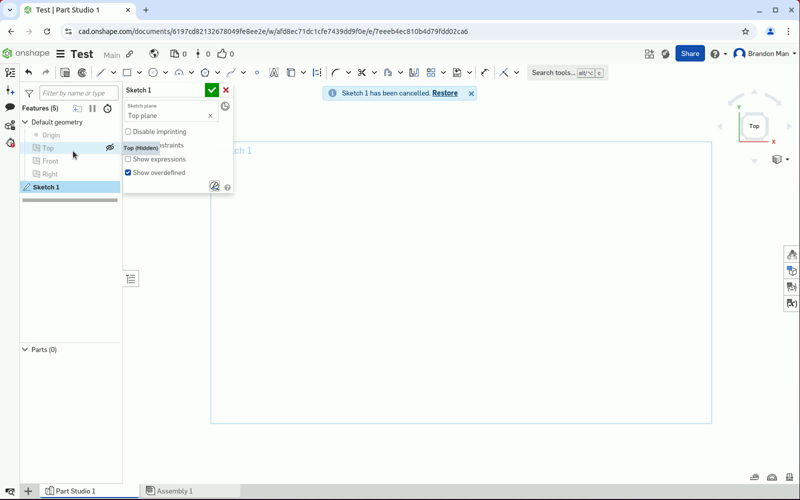
mouse_move(73, 352)
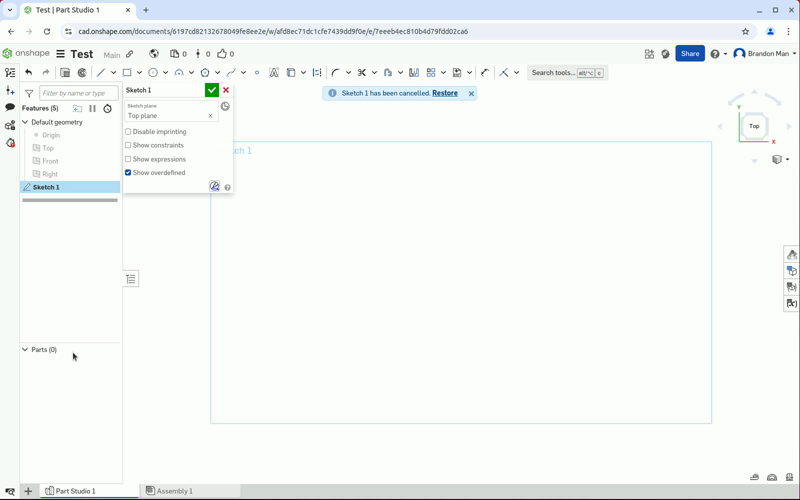
key(y)
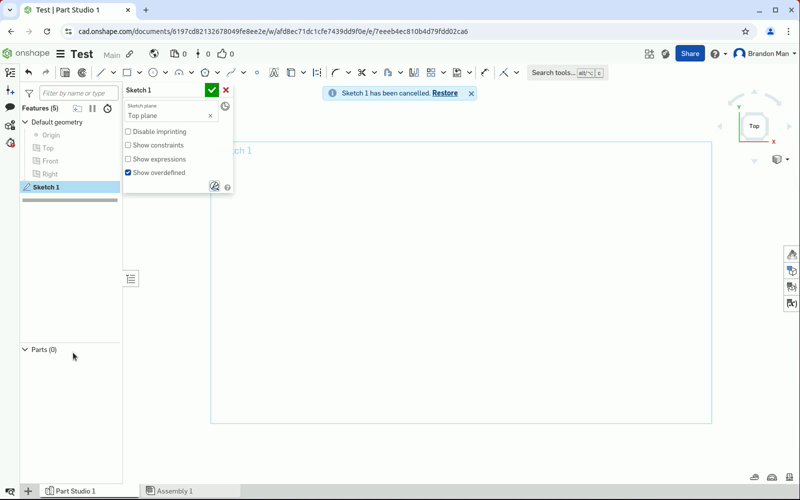
key(l)
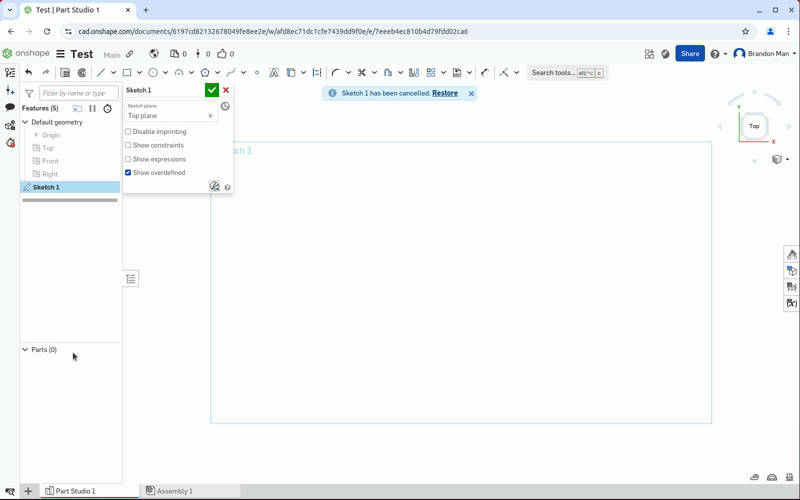
key_down(shift)
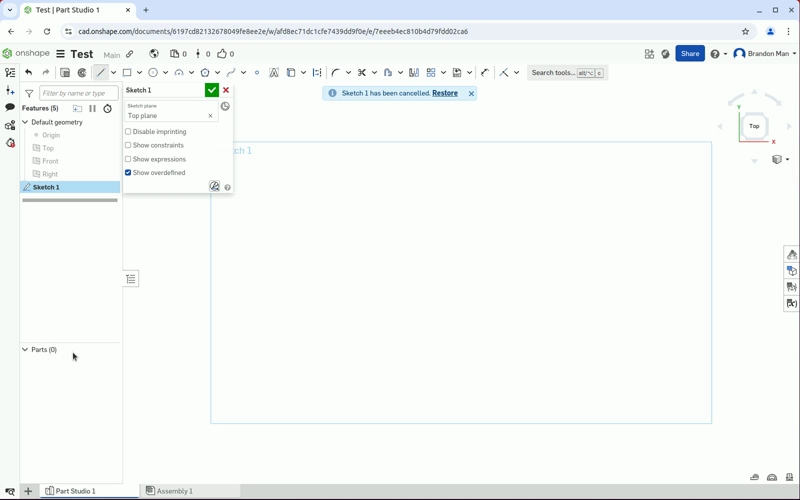
mouse_move(460, 282)
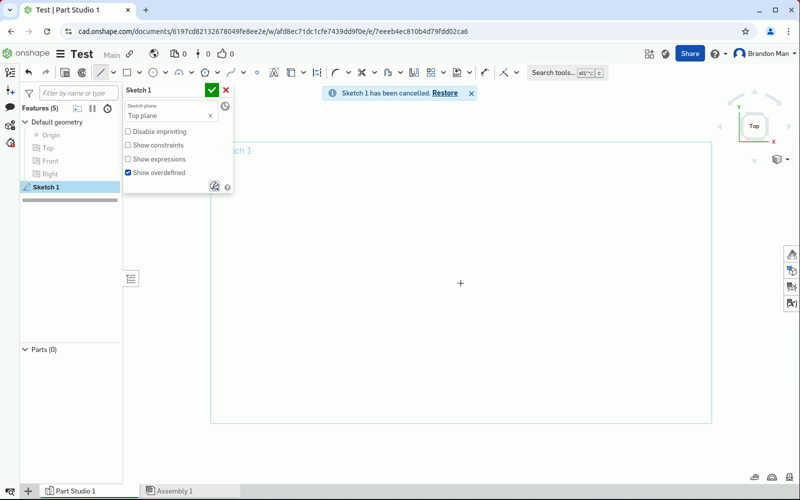
click(460, 282)
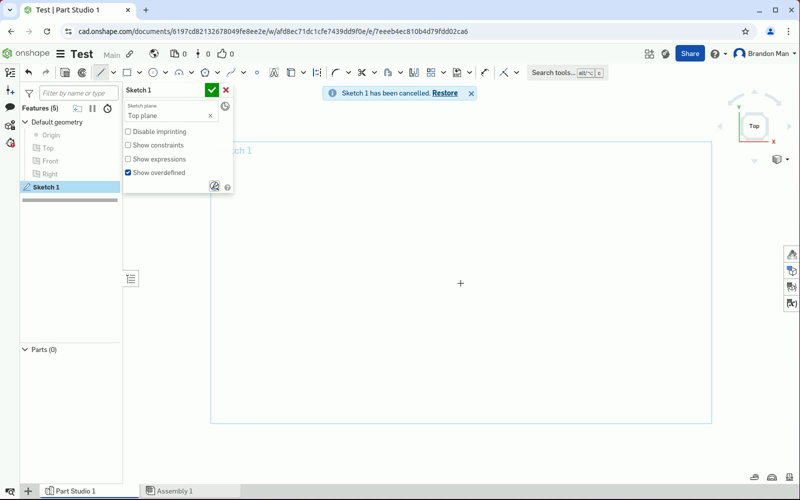
key_up(shift)
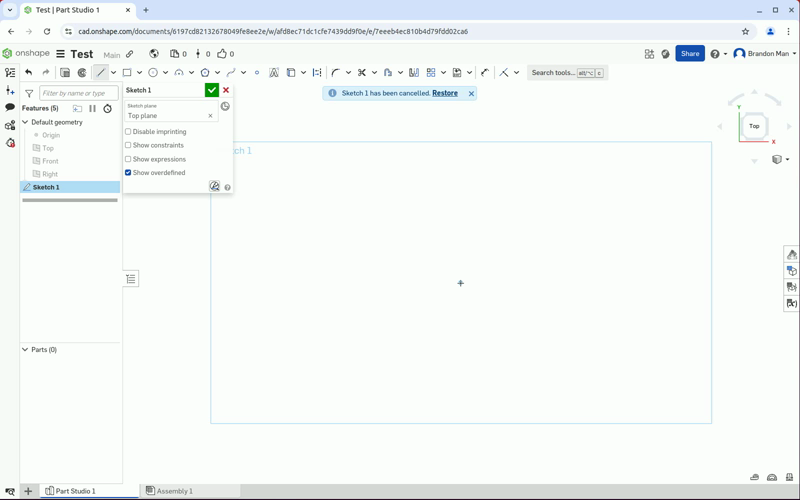
key_down(shift)
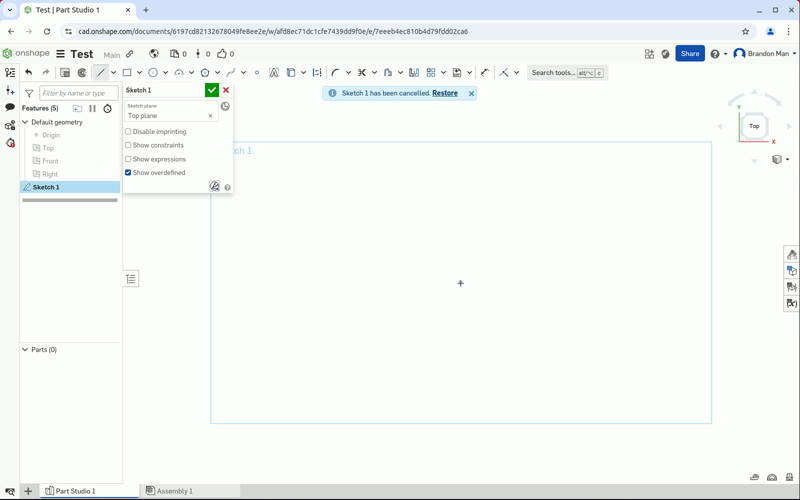
mouse_move(573, 282)
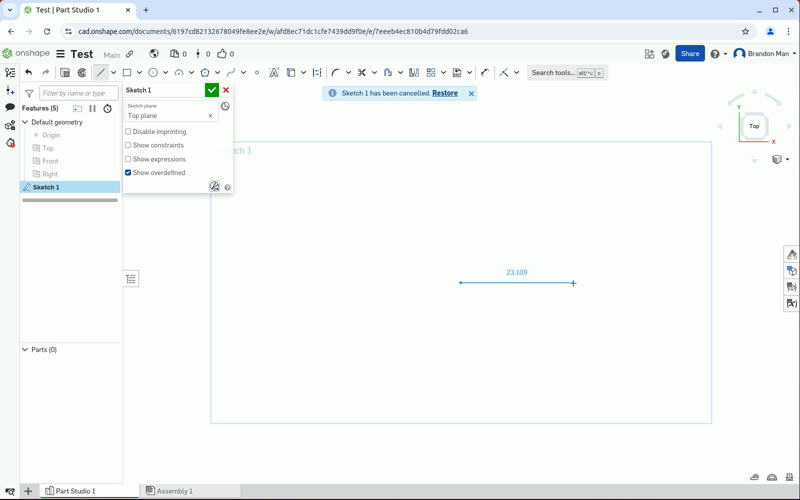
click(573, 282)
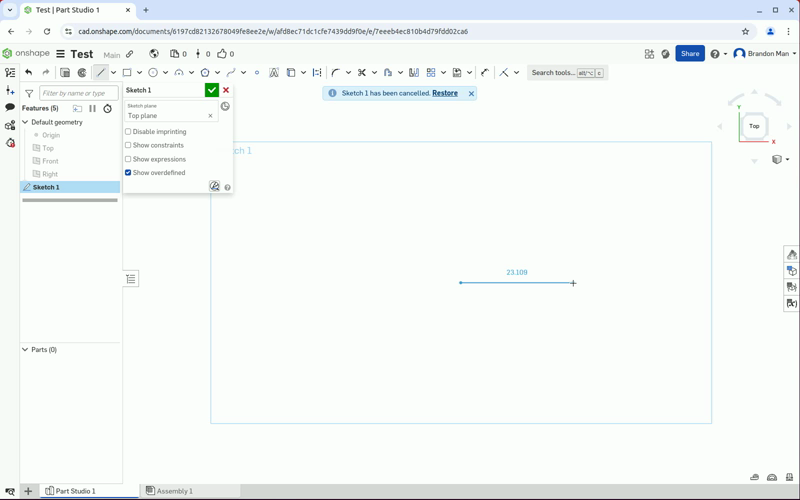
key_up(shift)
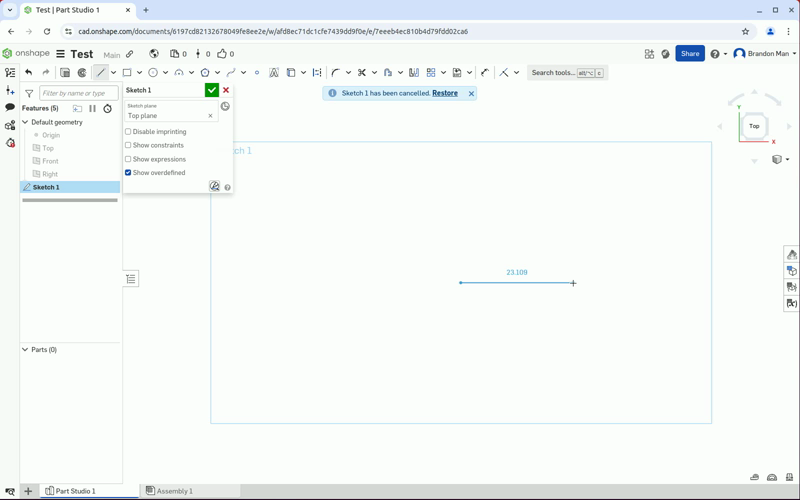
key_down(shift)
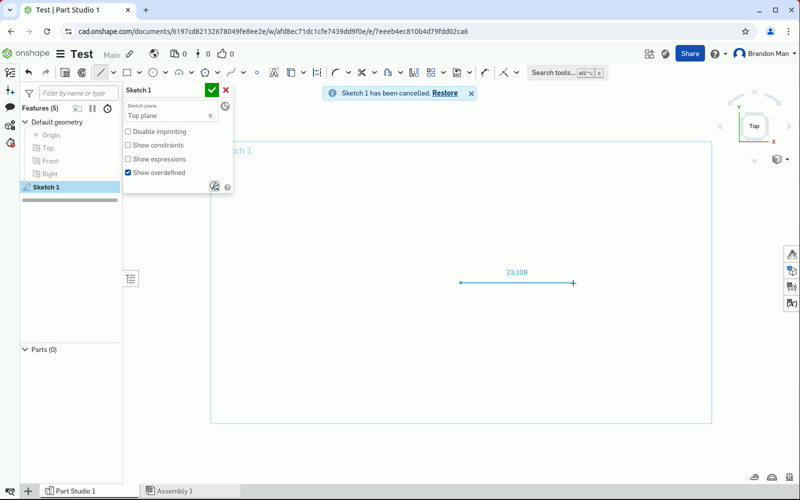
mouse_move(589, 282)
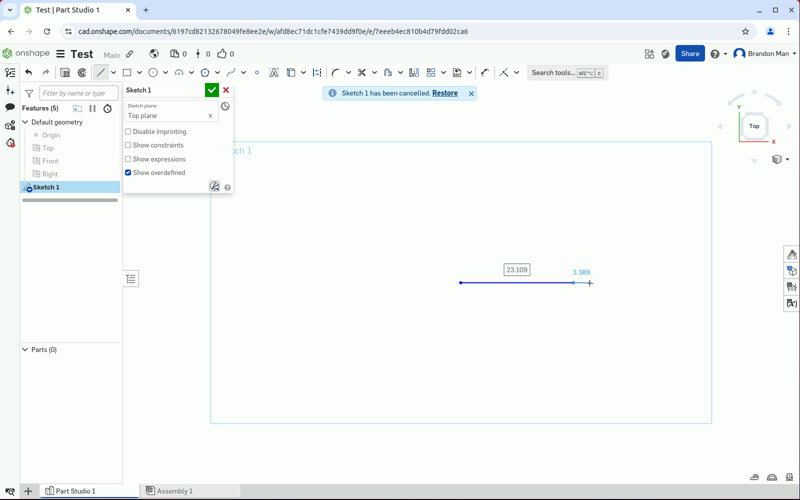
mouse_move(573, 264)
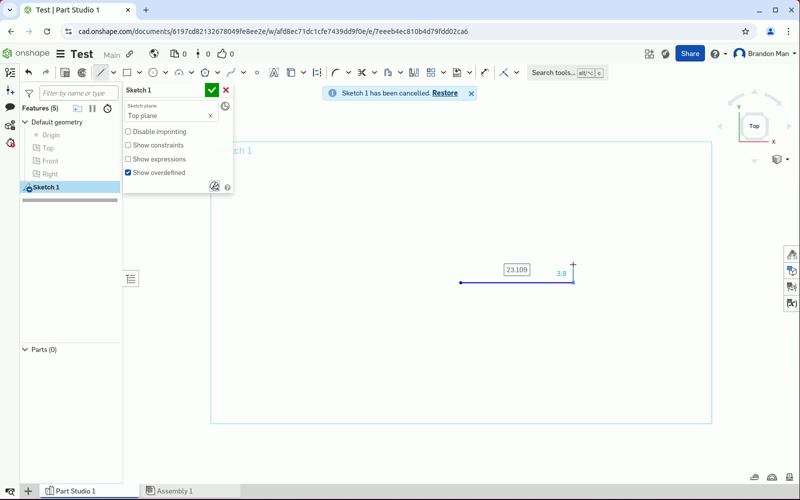
click(573, 264)
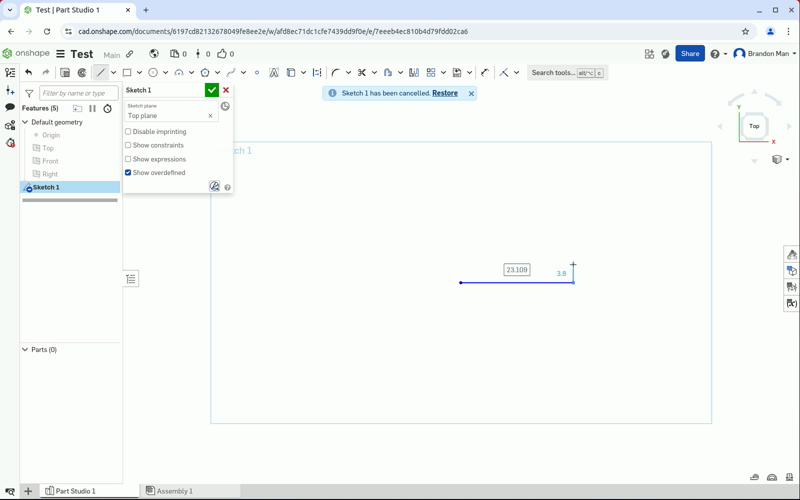
key_up(shift)
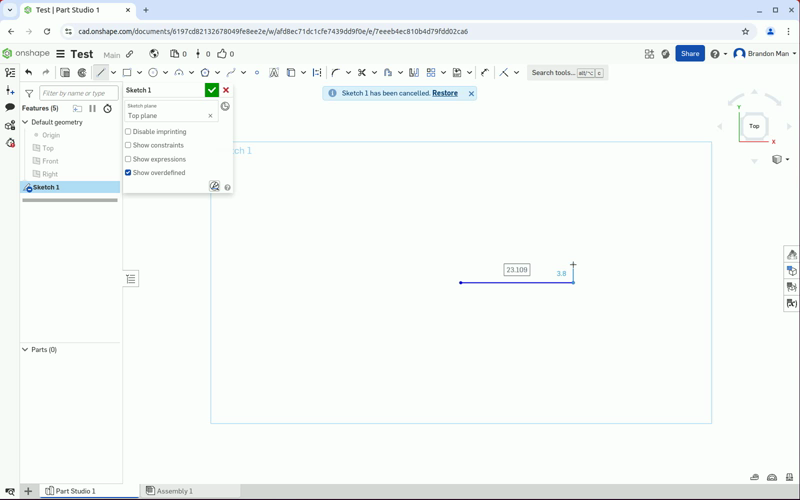
key_down(shift)
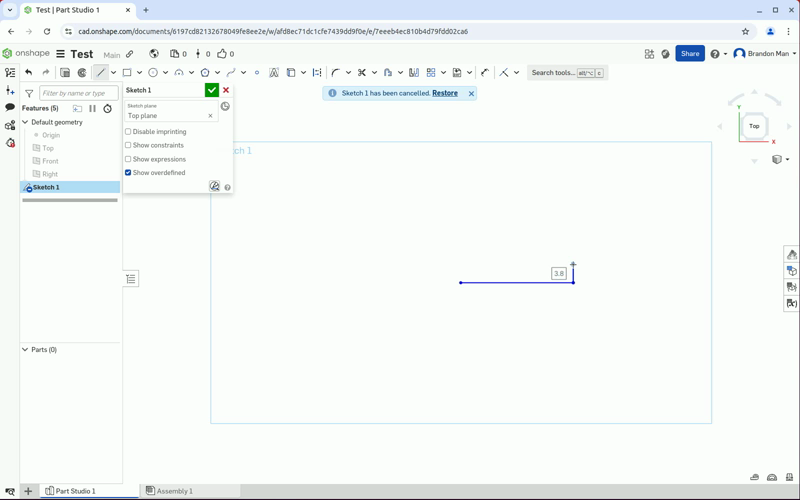
mouse_move(460, 264)
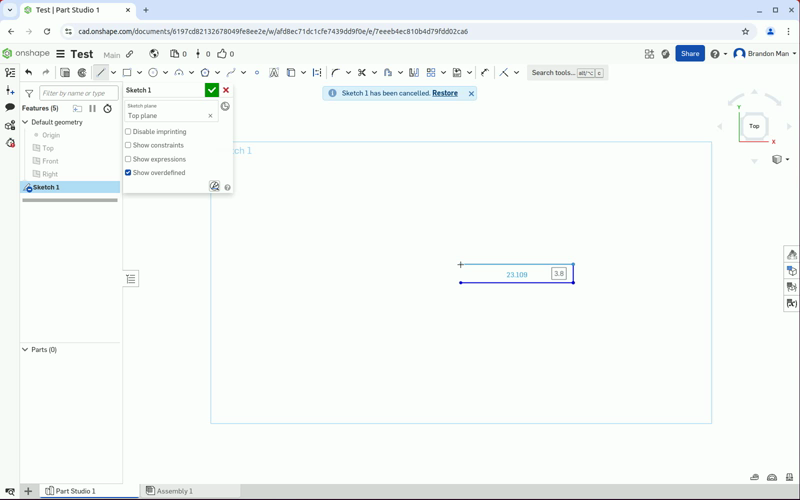
click(460, 264)
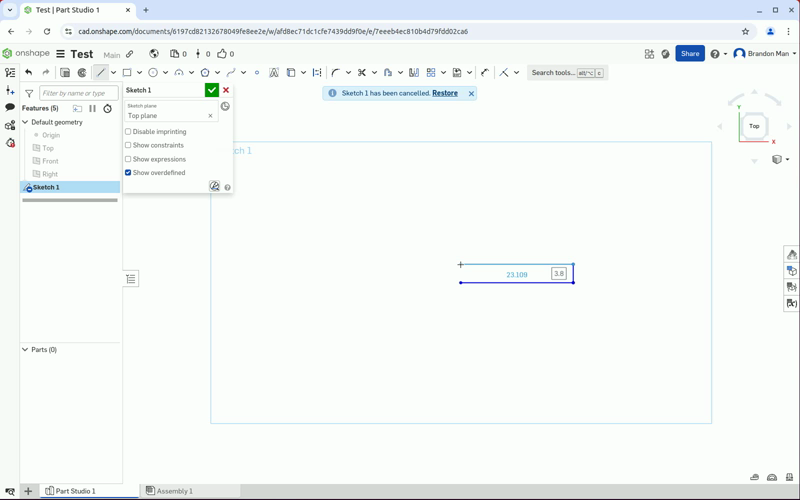
key_up(shift)
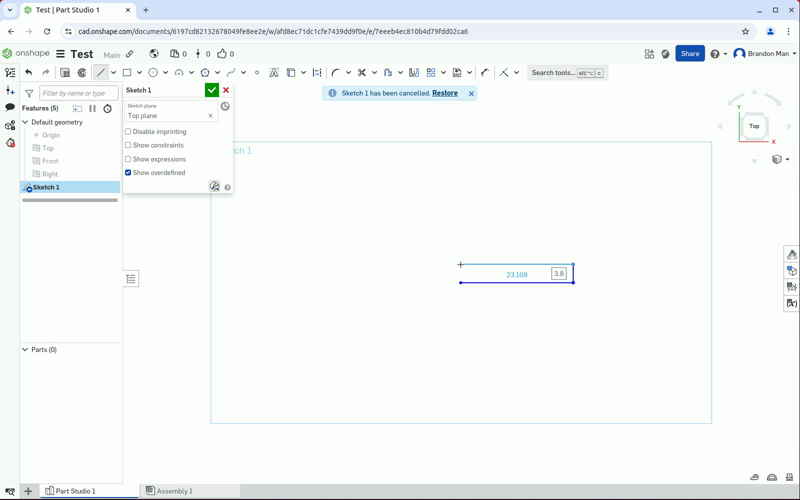
mouse_move(490, 264)
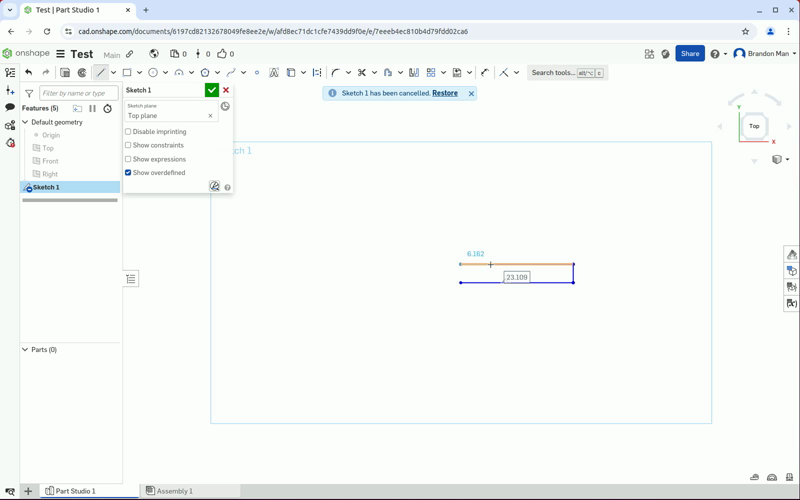
key_down(shift)
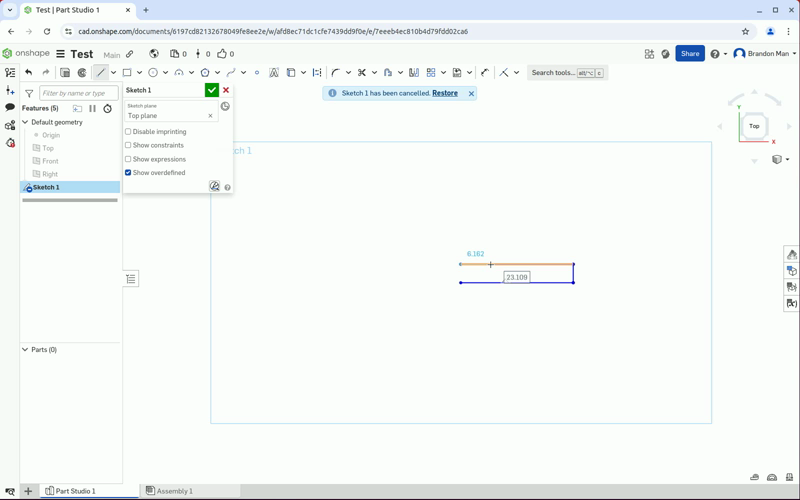
mouse_move(460, 282)
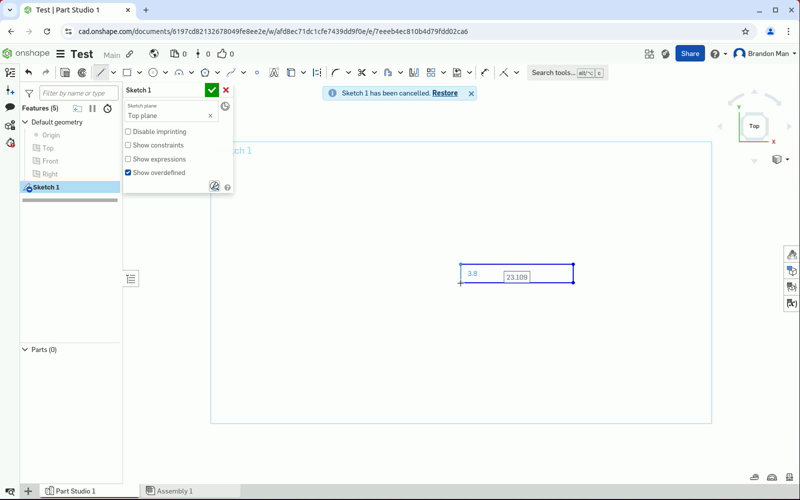
key_up(shift)
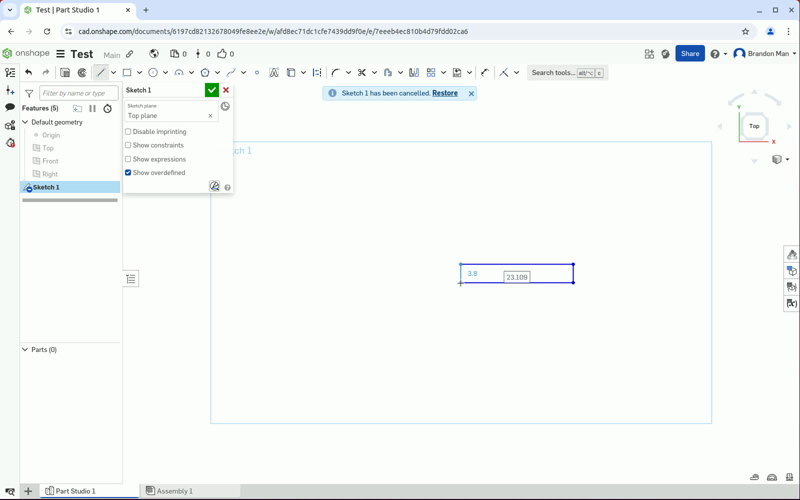
click(460, 282)
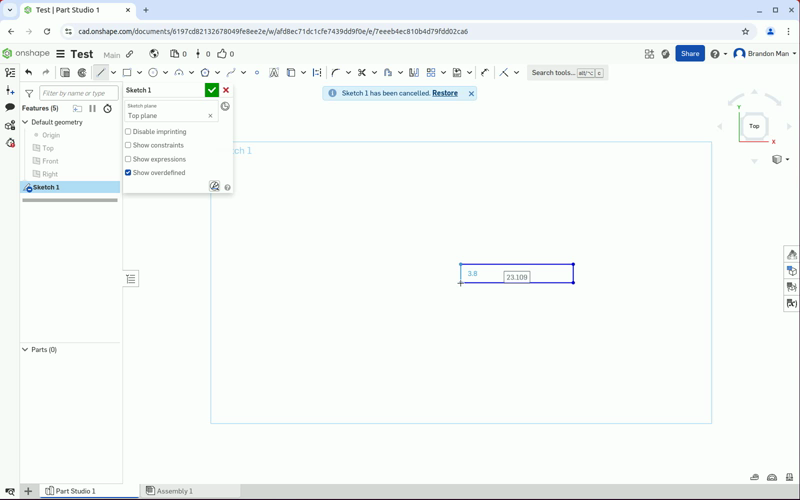
key(esc)
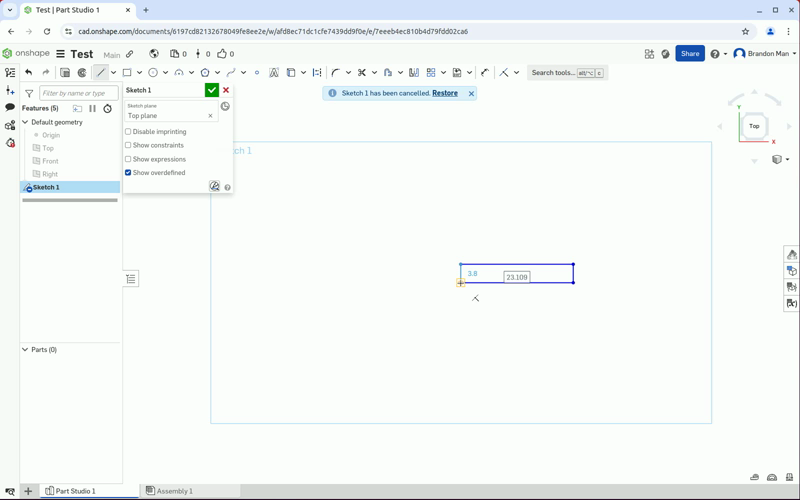
mouse_move(512, 268)
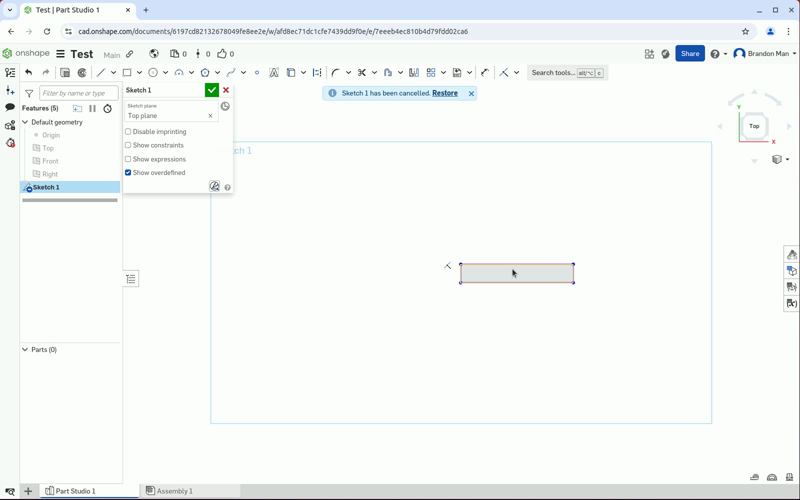
click(512, 268)
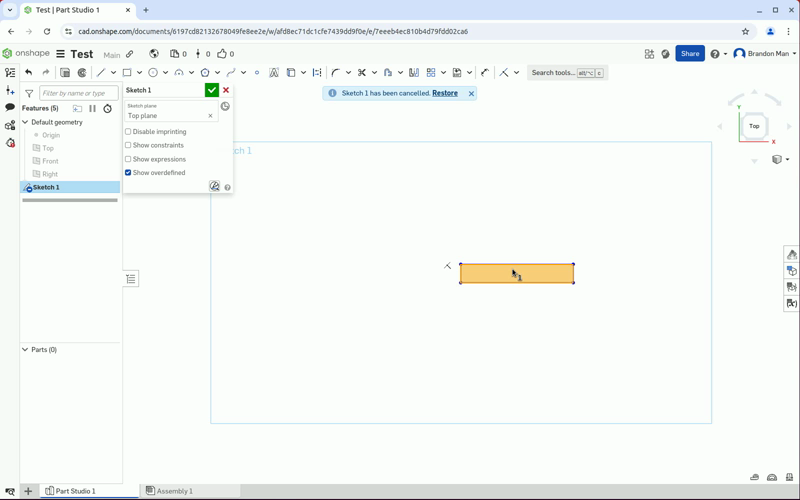
mouse_move(73, 352)
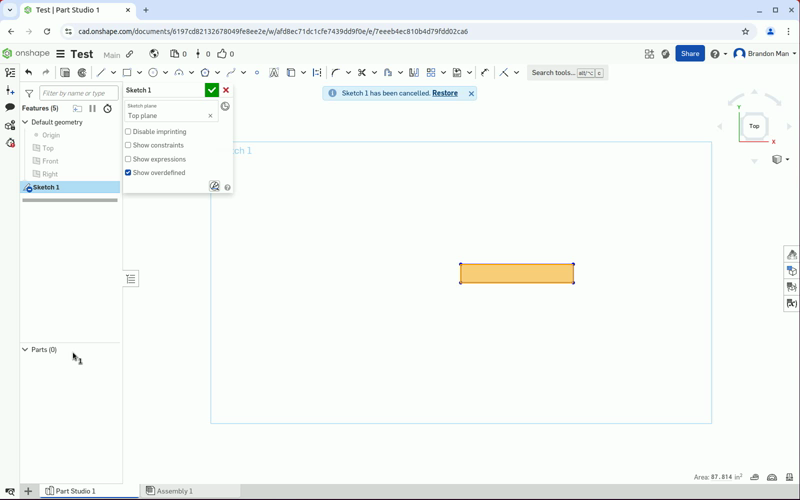
key(shift+y)
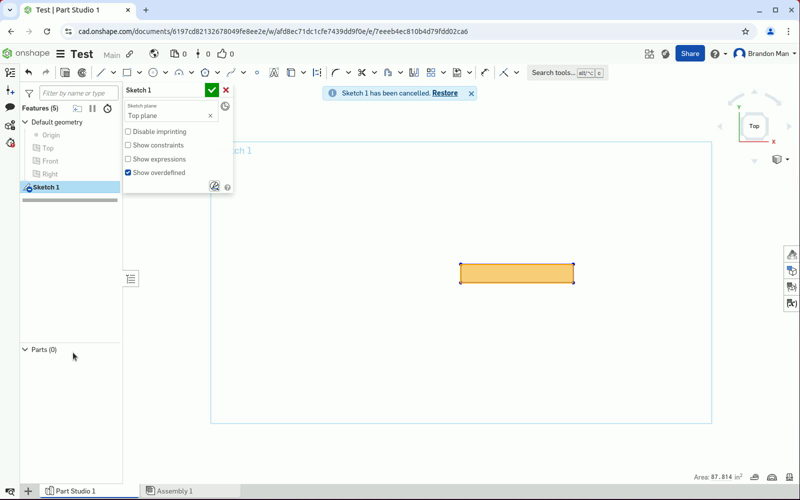
key(shift+e)
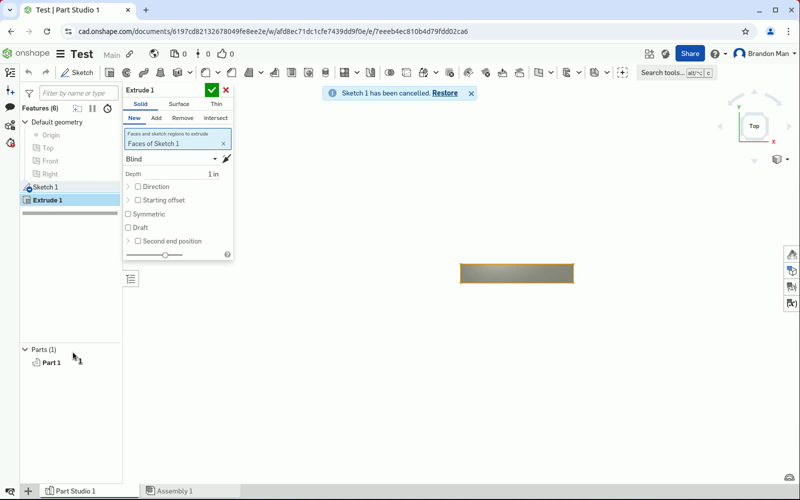
mouse_move(143, 106)
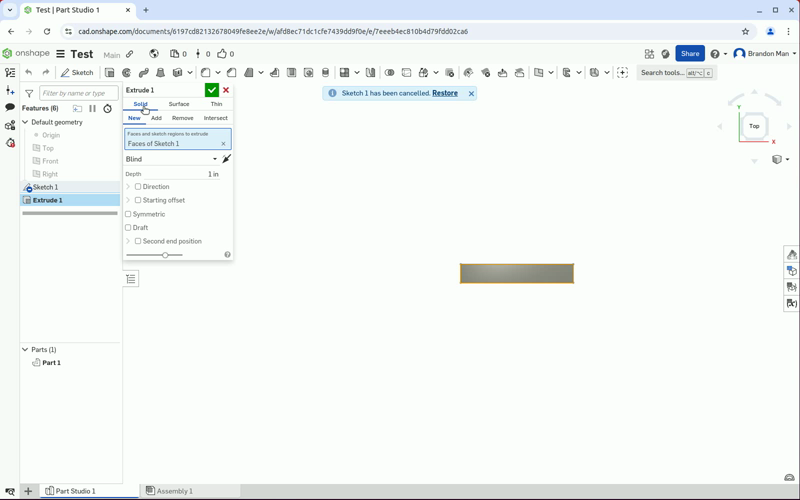
click(143, 106)
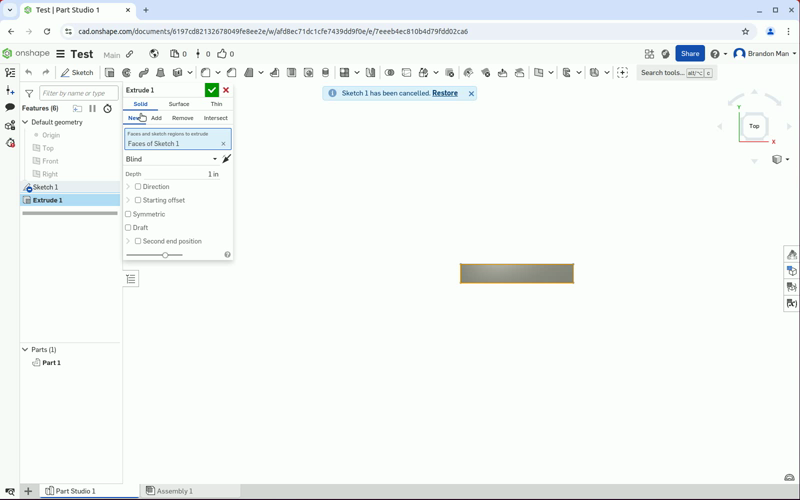
mouse_move(137, 120)
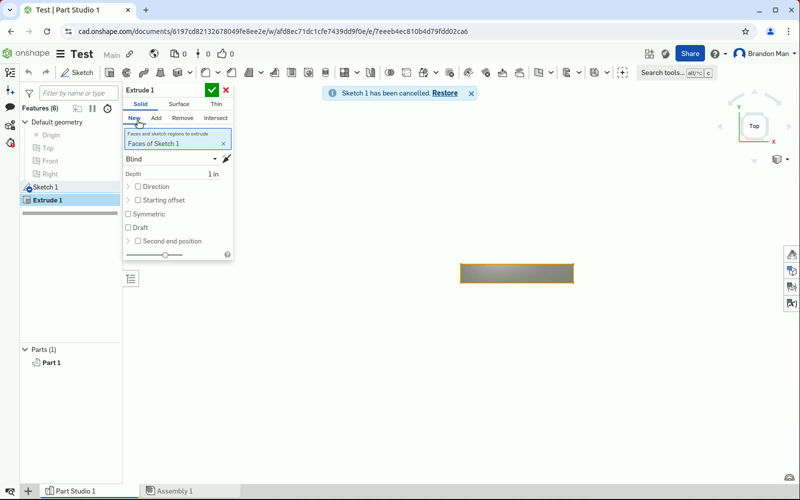
click(137, 120)
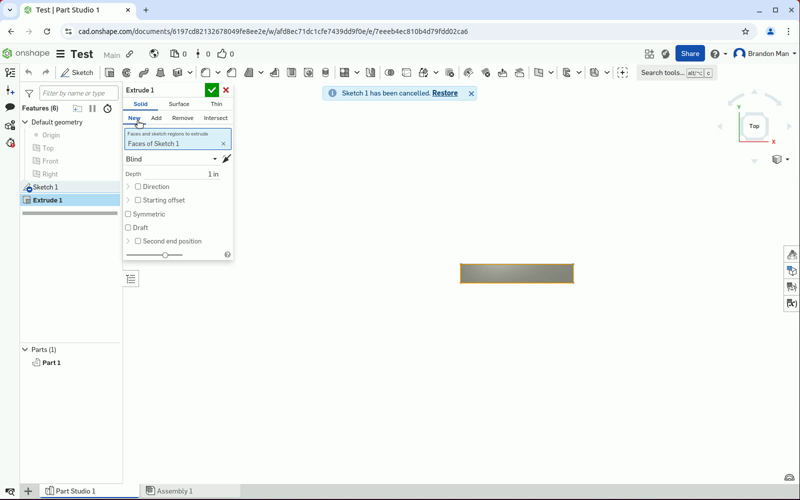
key(tab, 4)
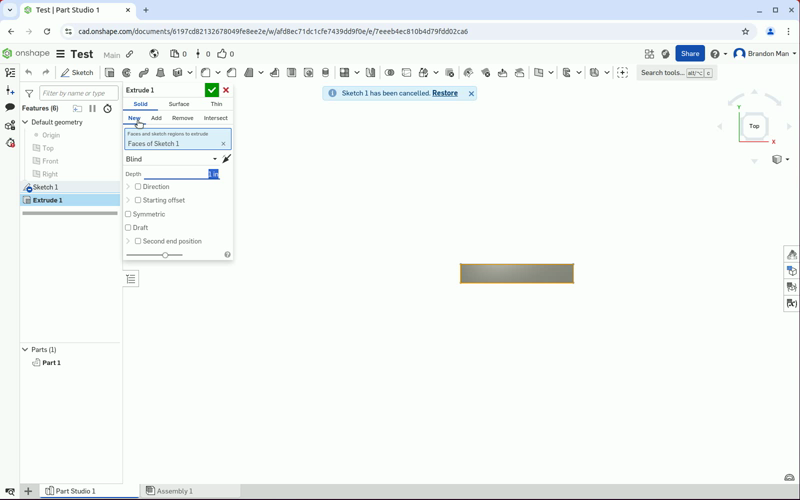
text(4.814)
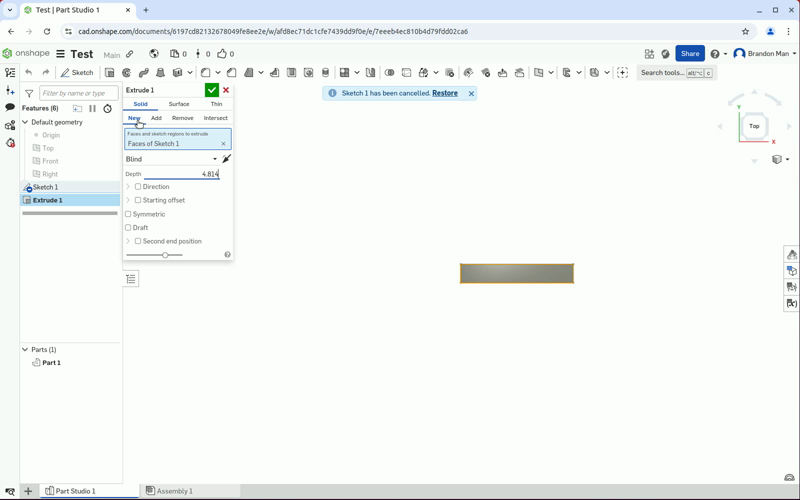
key(enter)
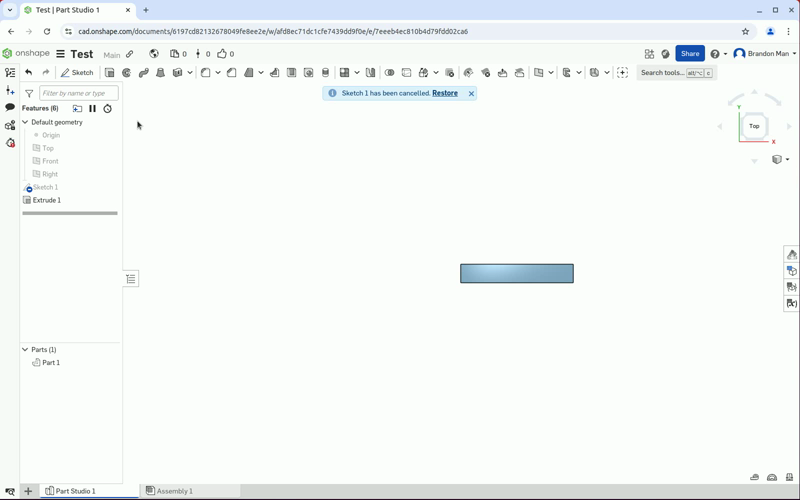
key(shift+h)
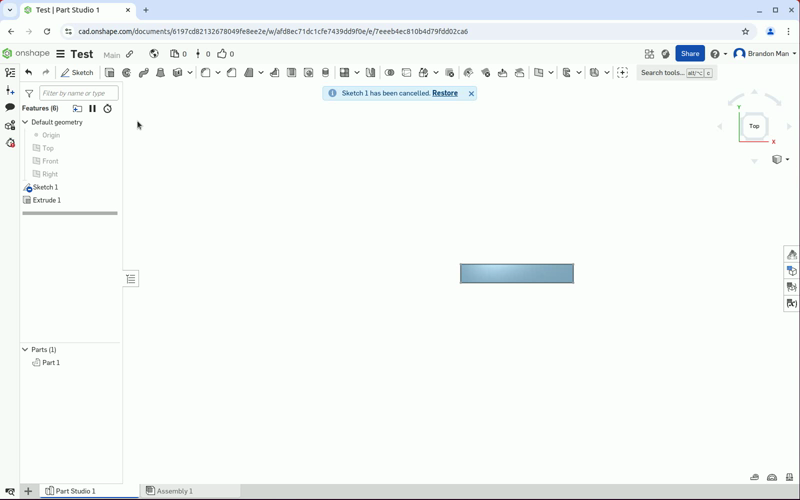
key(shift+h)
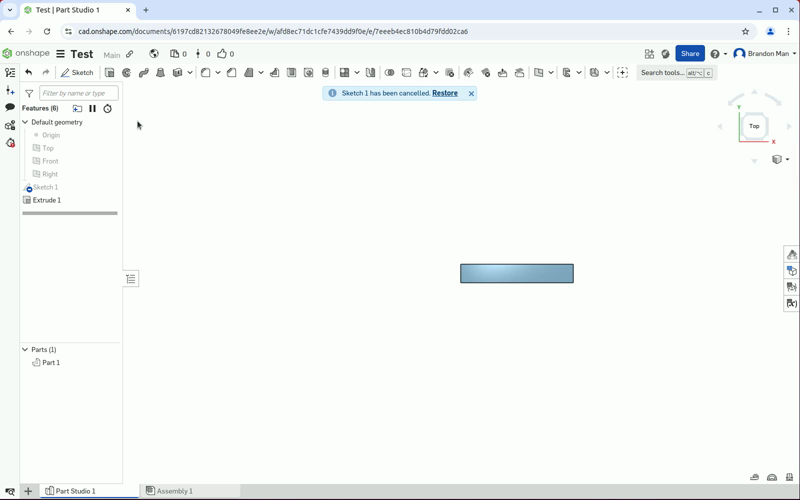
mouse_move(73, 189)
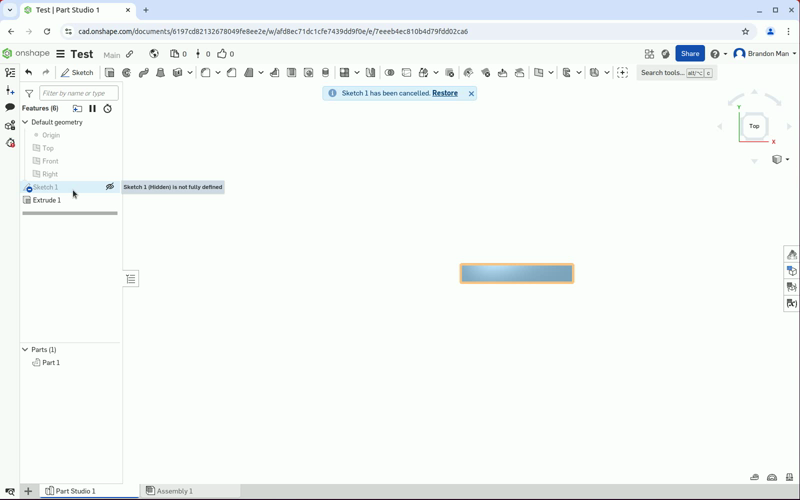
click(73, 189)
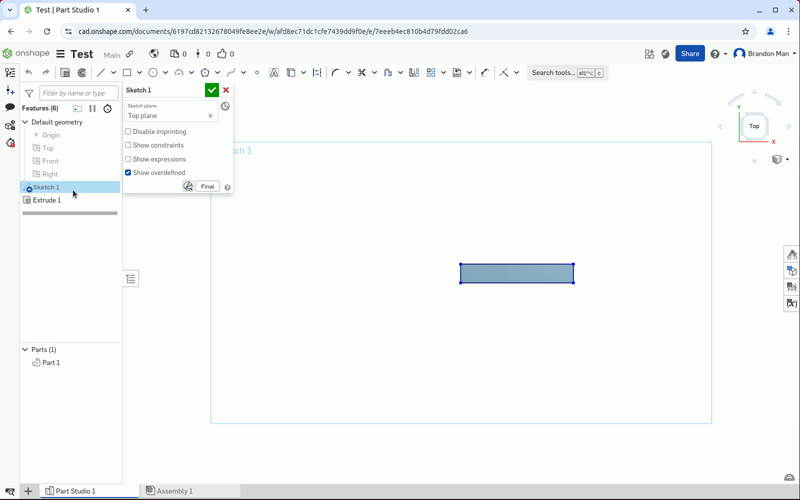
mouse_move(229, 92)
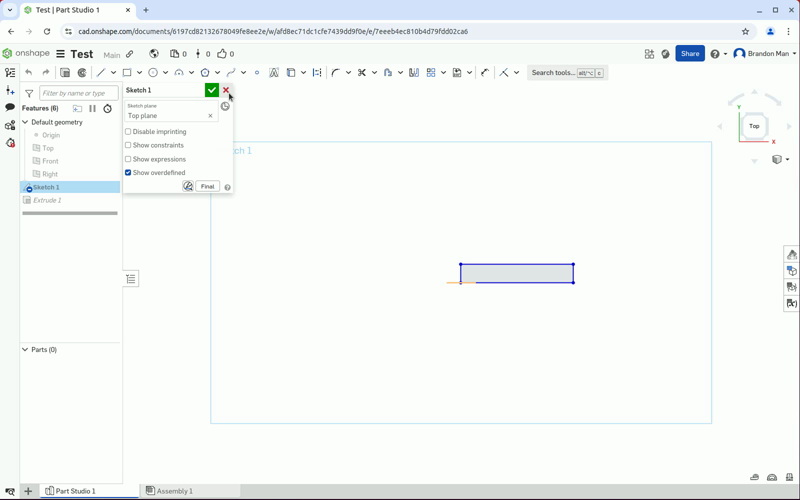
click(229, 92)
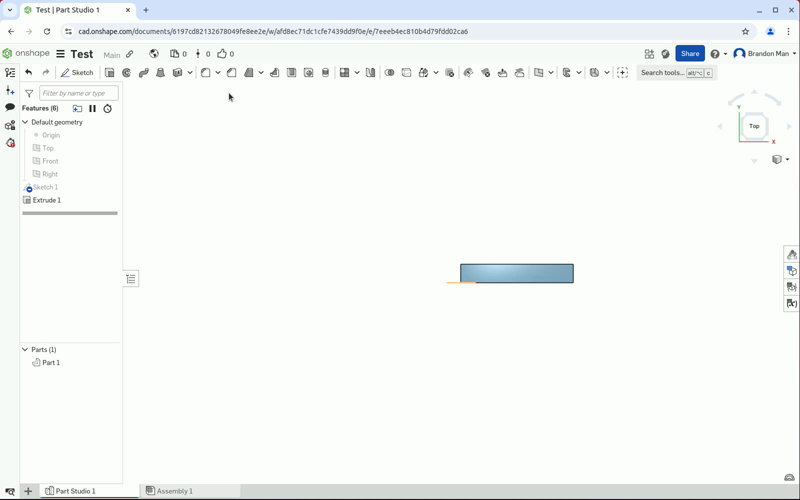
mouse_move(73, 352)
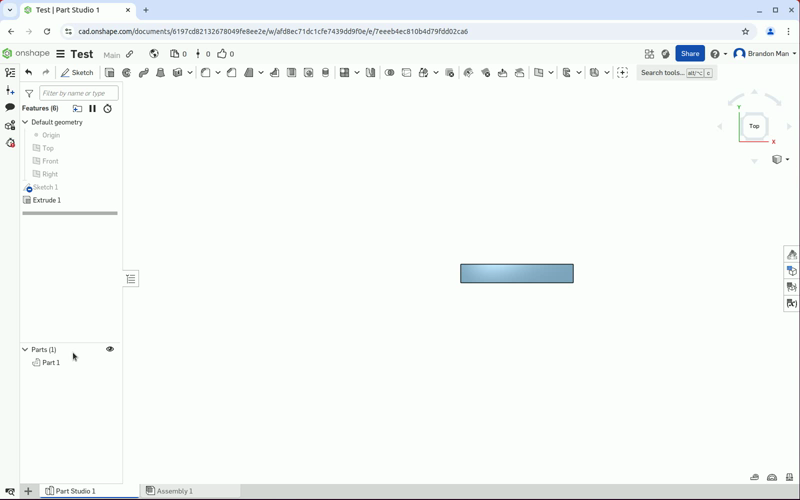
key(y)
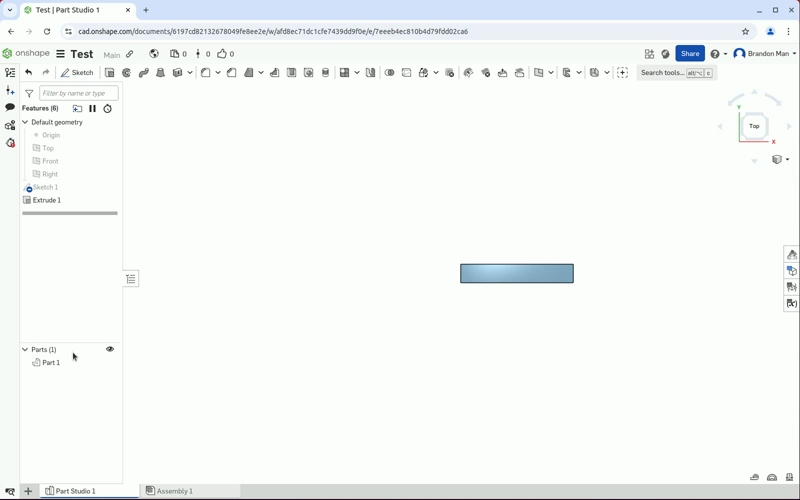
key(shift+p)
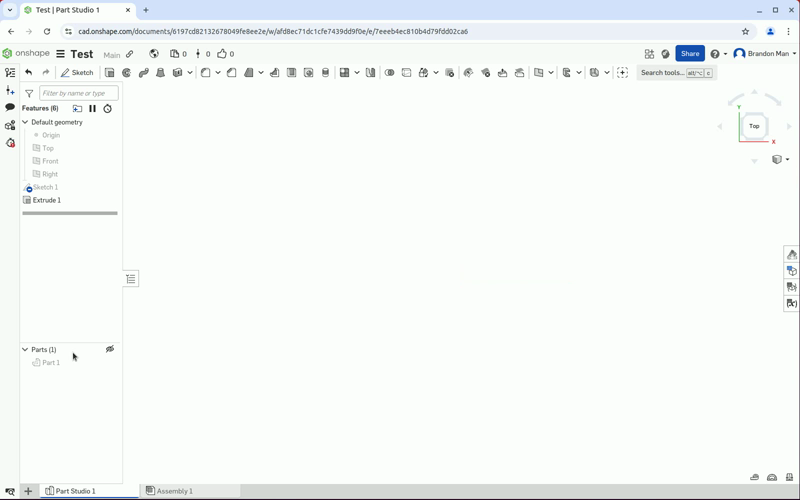
key(space)
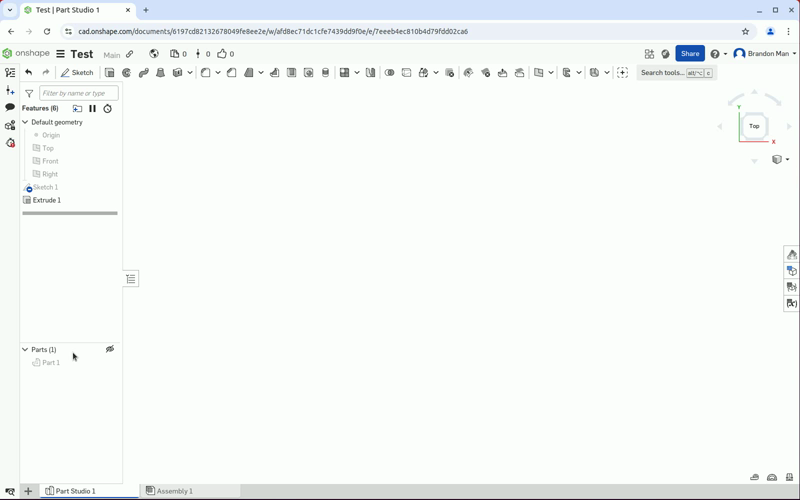
key_down(shift)
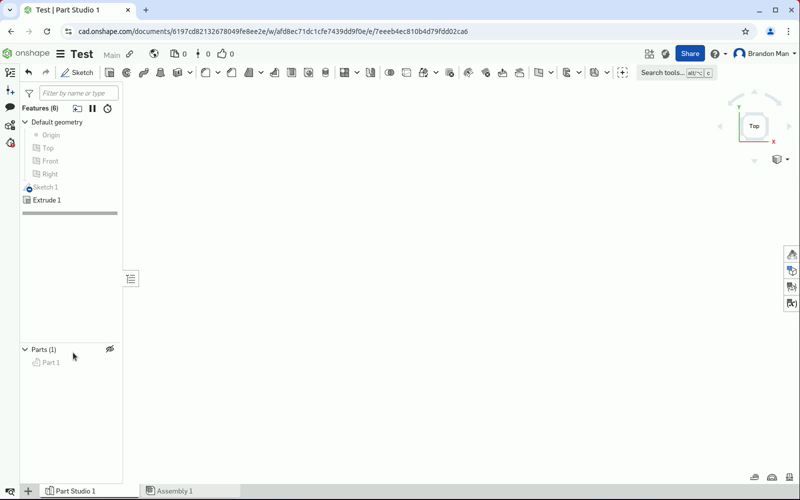
key(up)
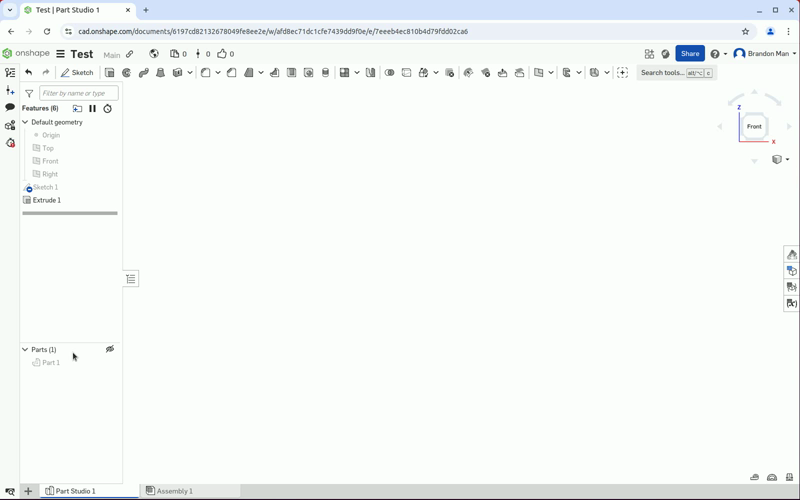
key_up(shift)
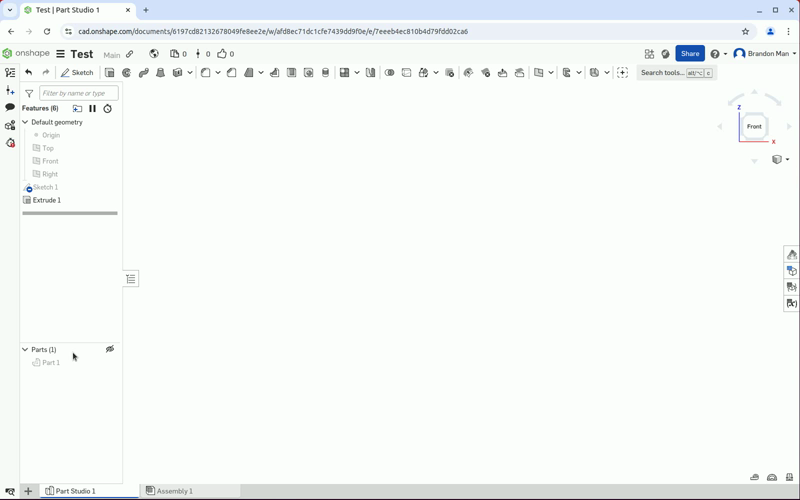
key(space)
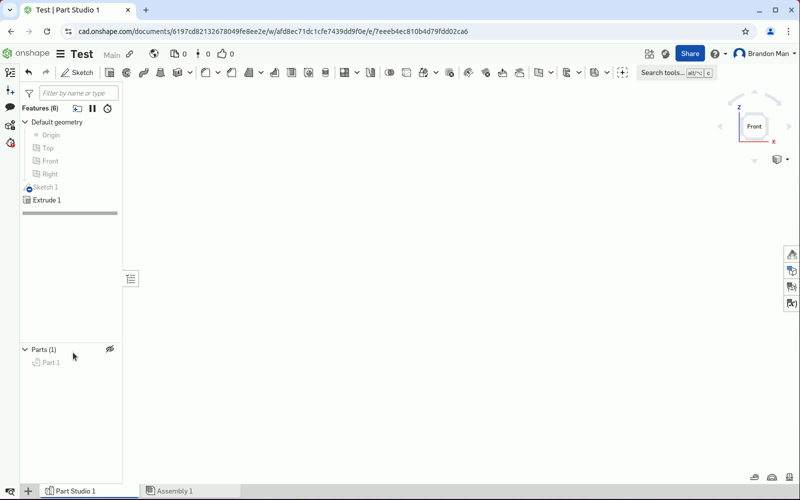
key_down(shift)
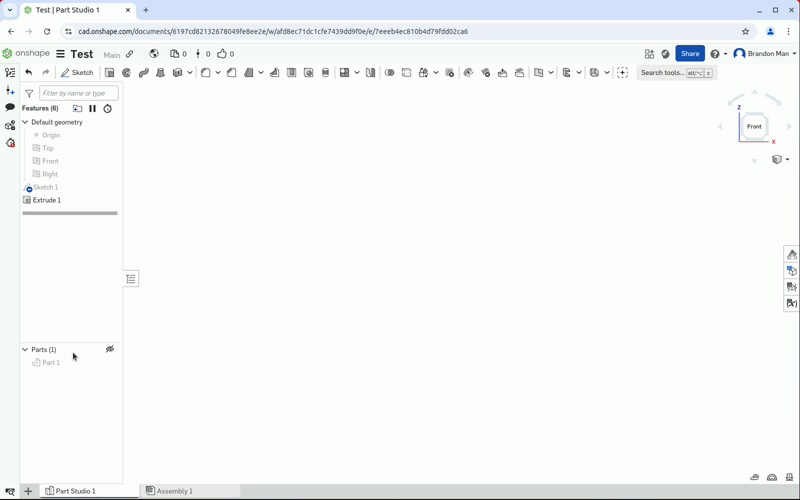
key(left)
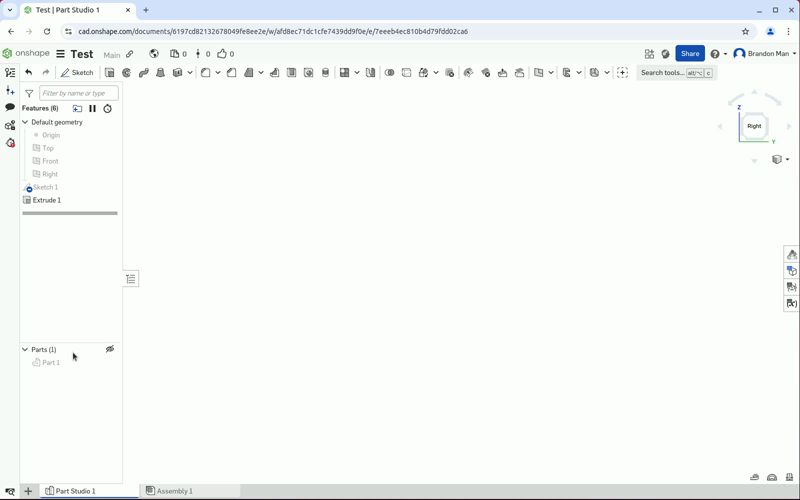
key_up(shift)
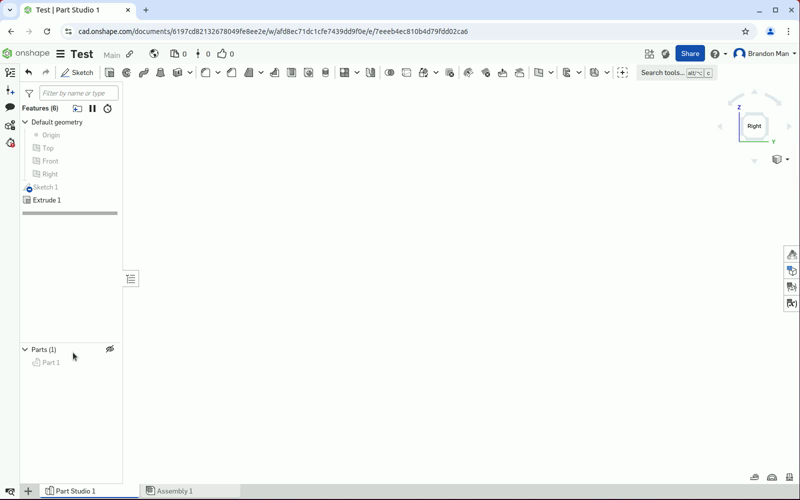
mouse_move(73, 352)
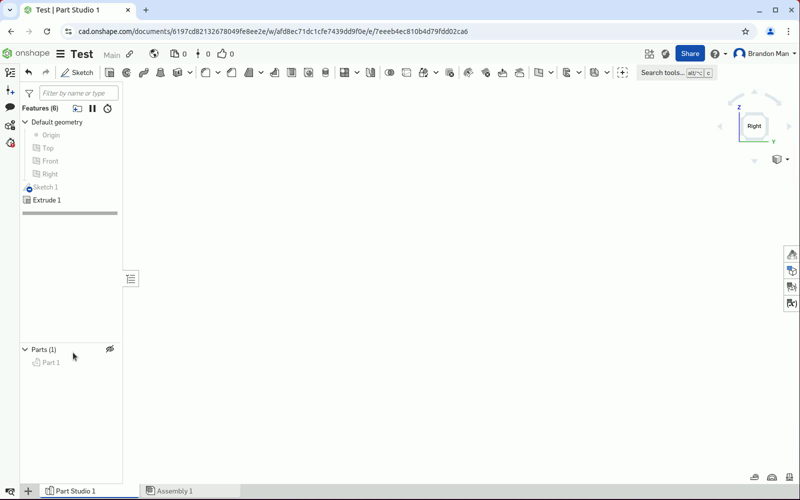
key(shift+y)
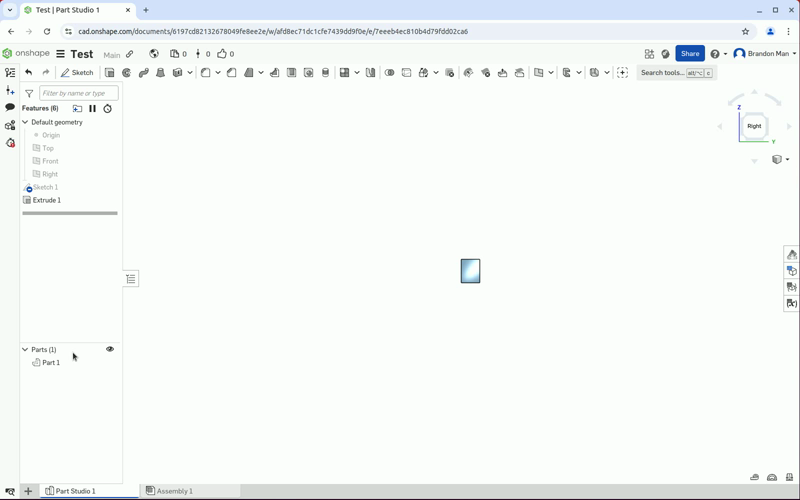
mouse_move(541, 75)
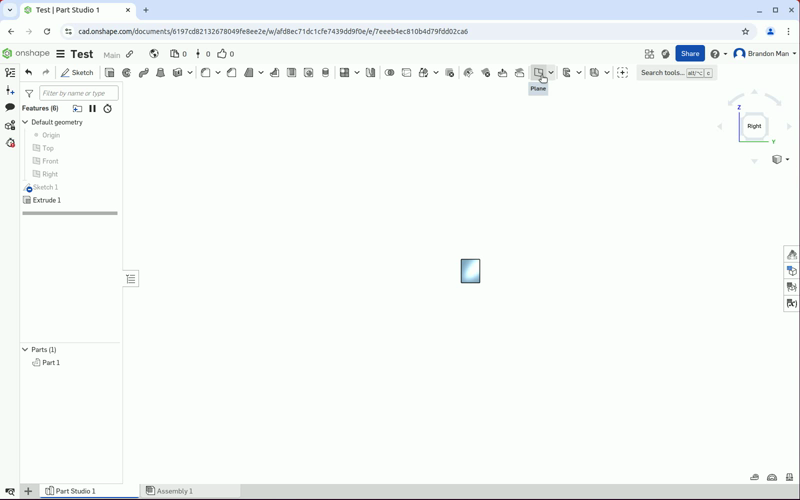
click(541, 75)
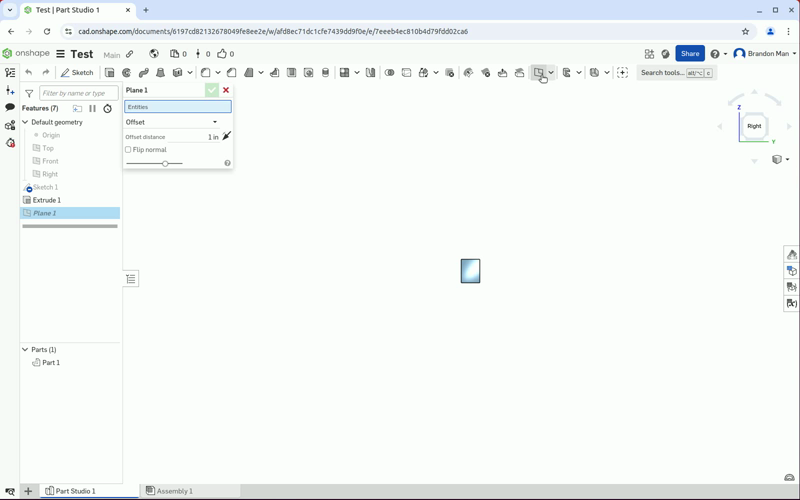
mouse_move(73, 176)
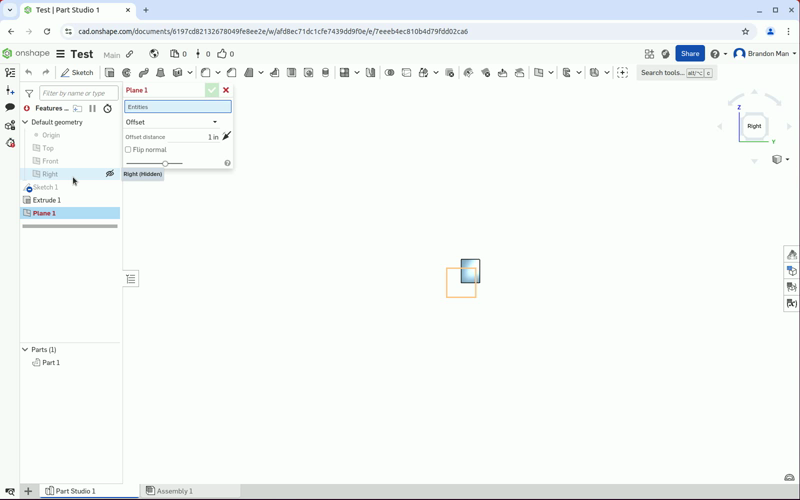
click(73, 176)
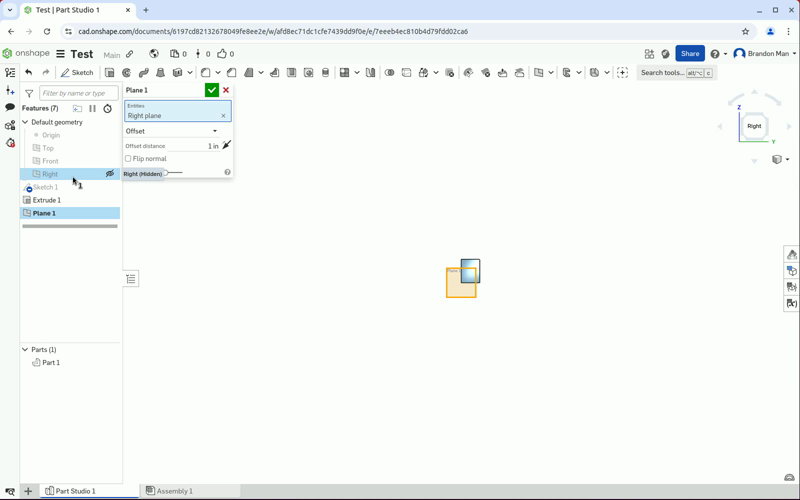
key(tab, 2)
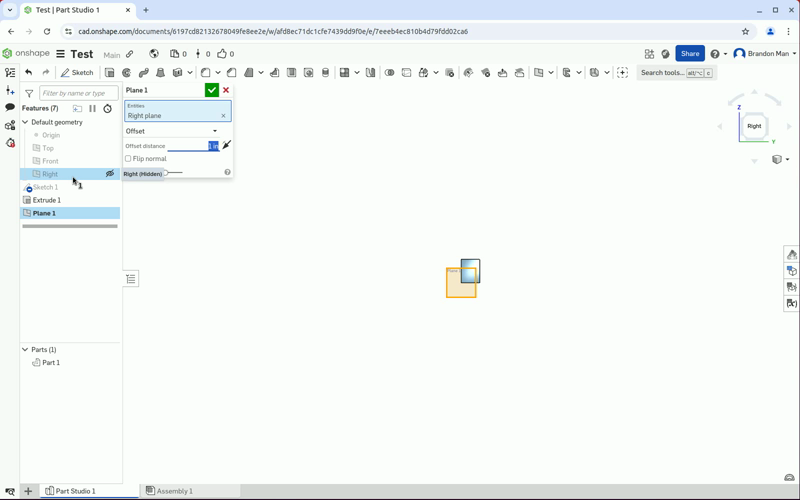
text(23.108)
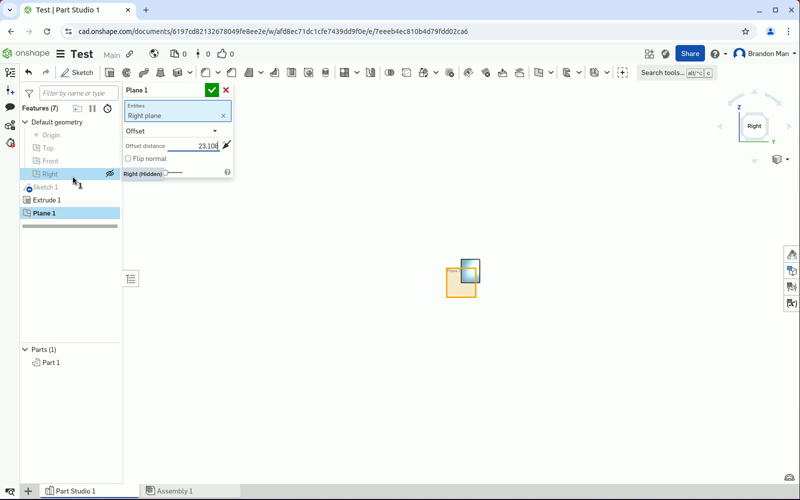
key(enter, 2)
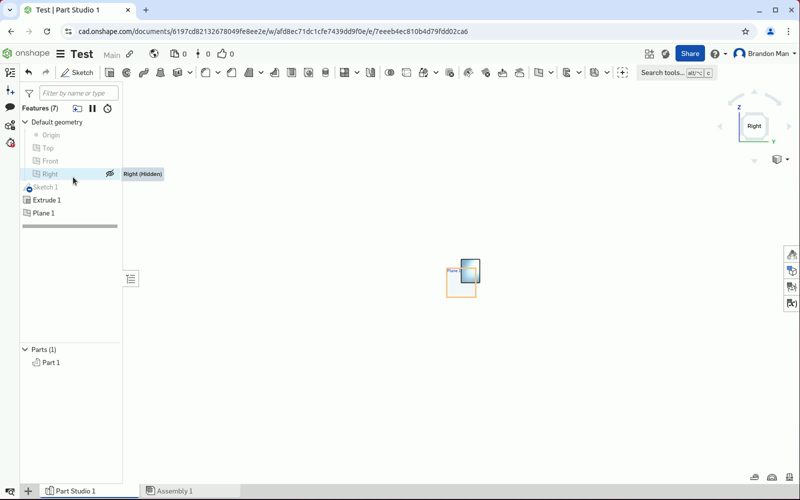
key(shift+s)
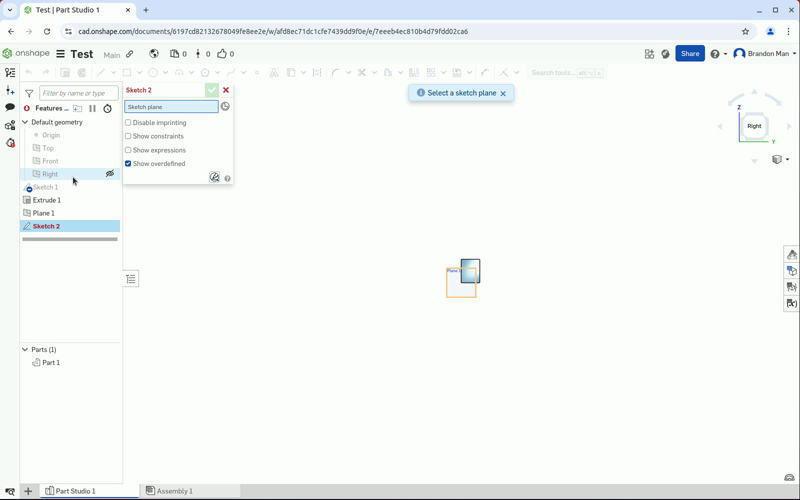
mouse_move(73, 215)
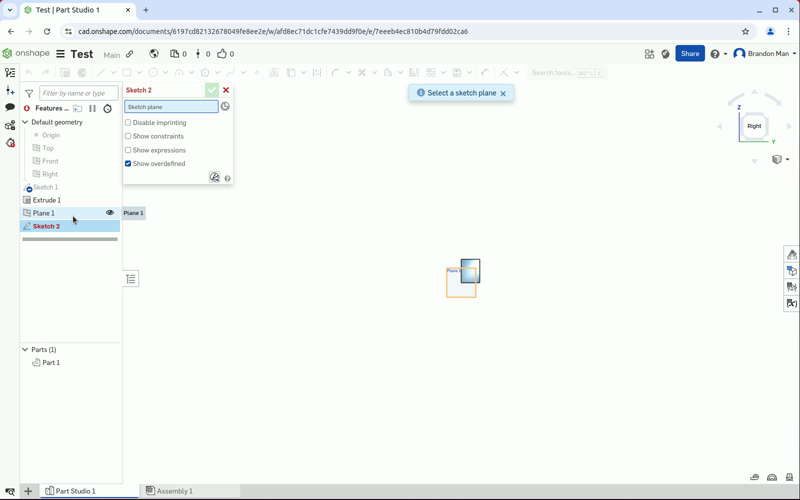
click(73, 215)
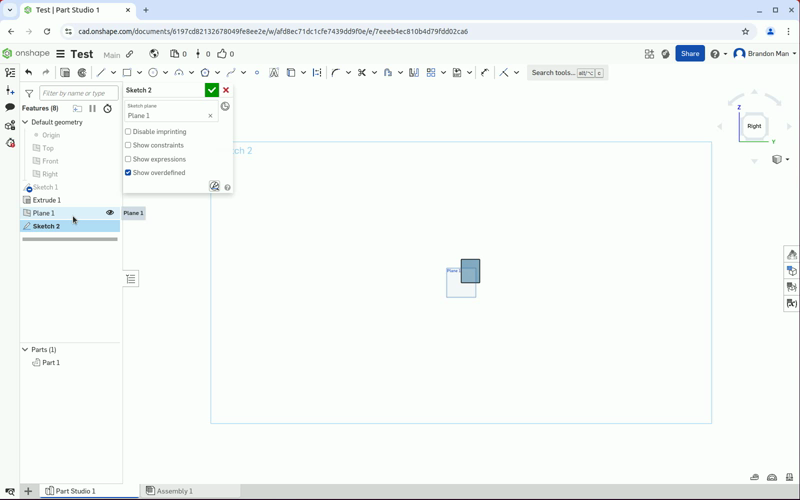
mouse_move(73, 352)
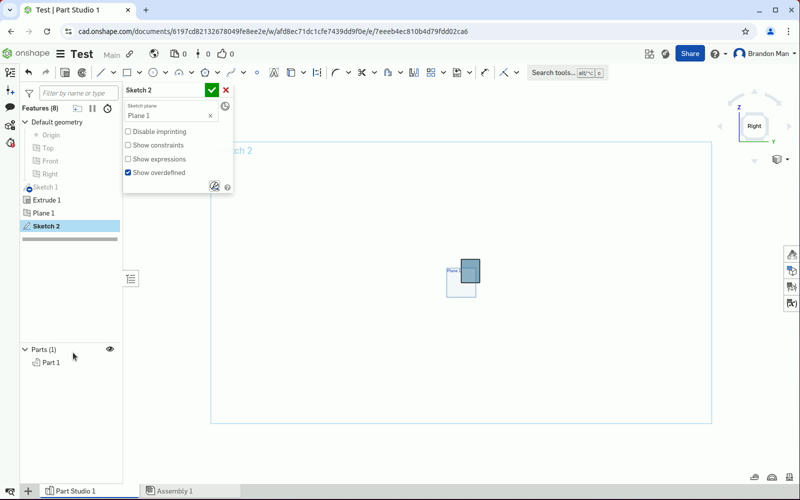
key(y)
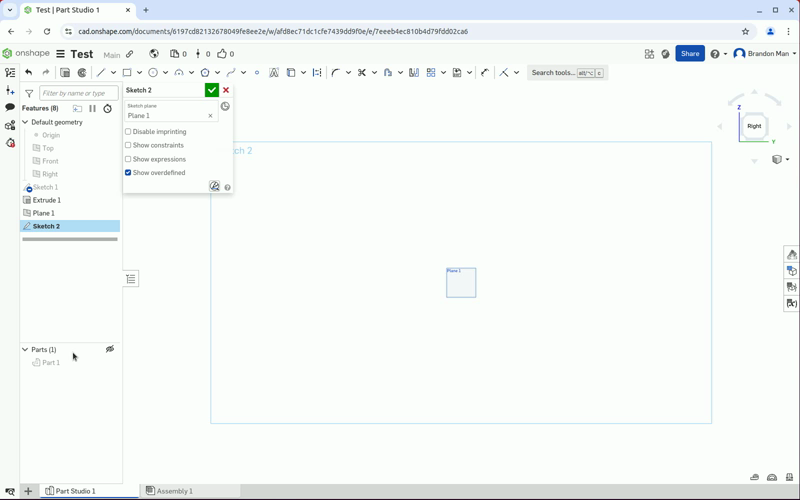
key(c)
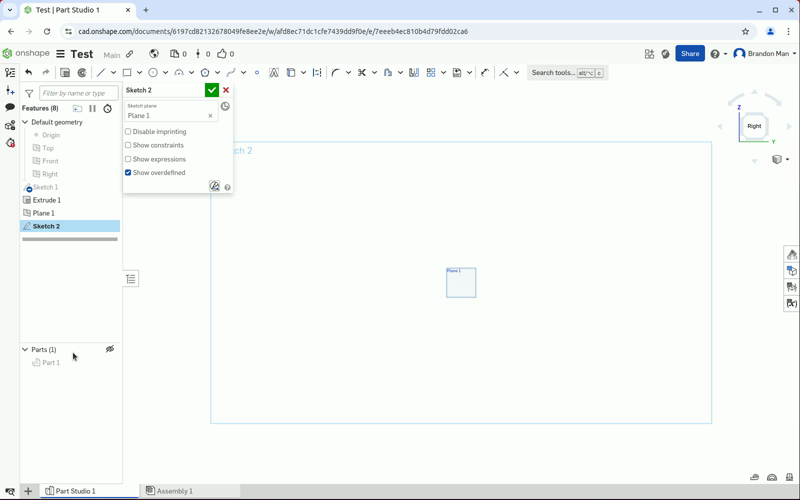
key_down(shift)
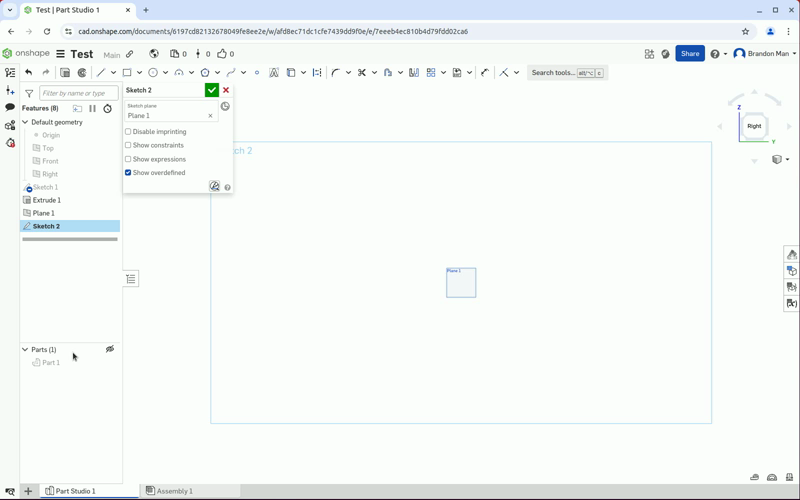
mouse_move(470, 266)
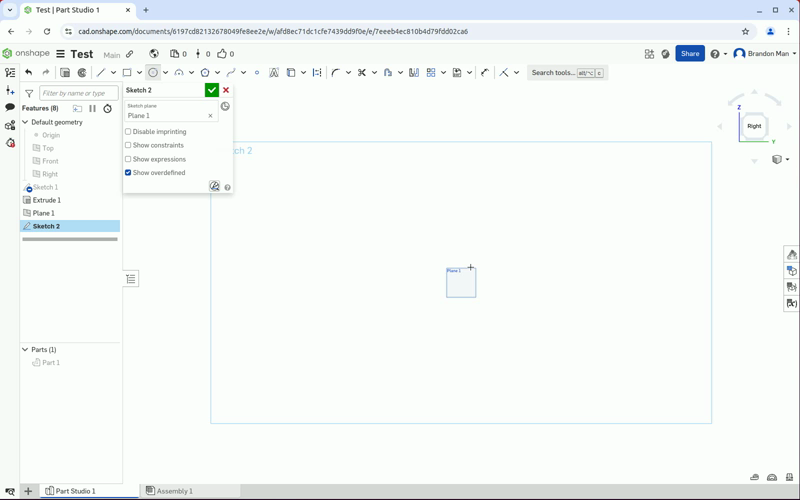
click(470, 266)
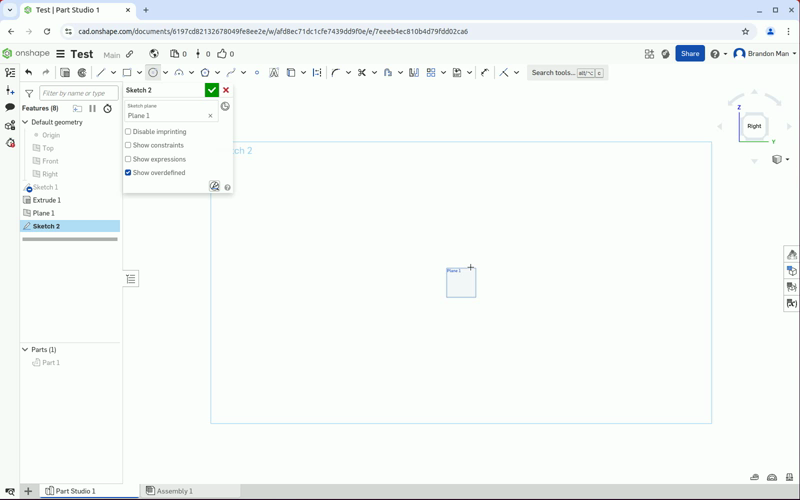
key_up(shift)
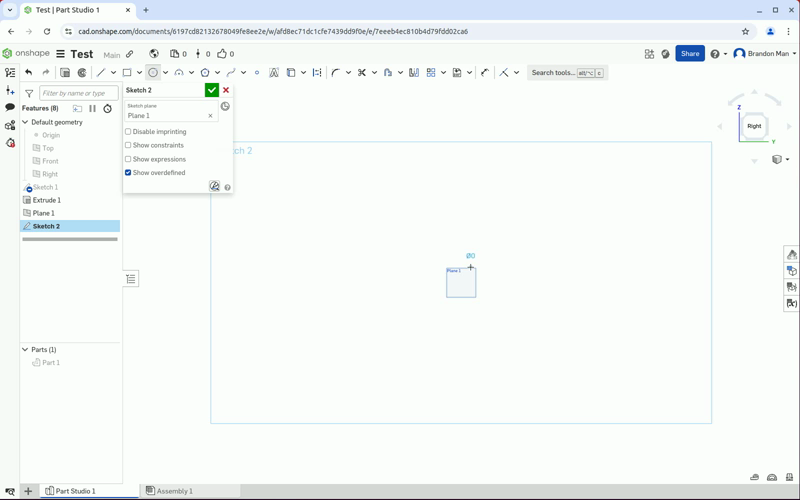
mouse_move(476, 266)
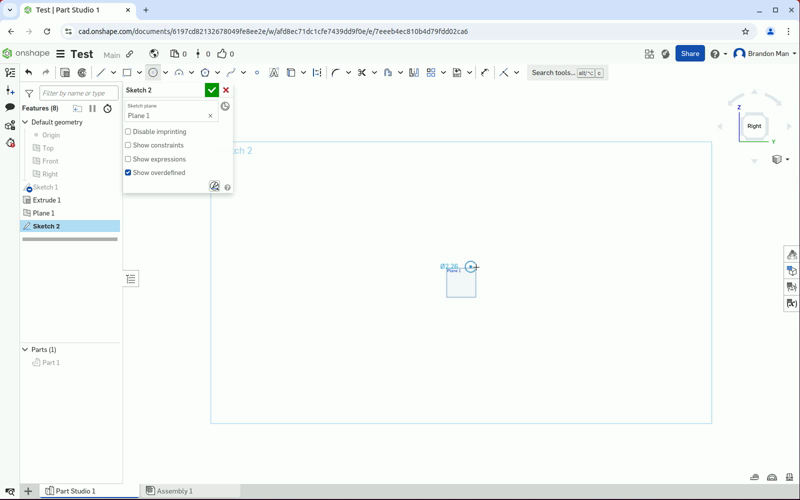
click(476, 266)
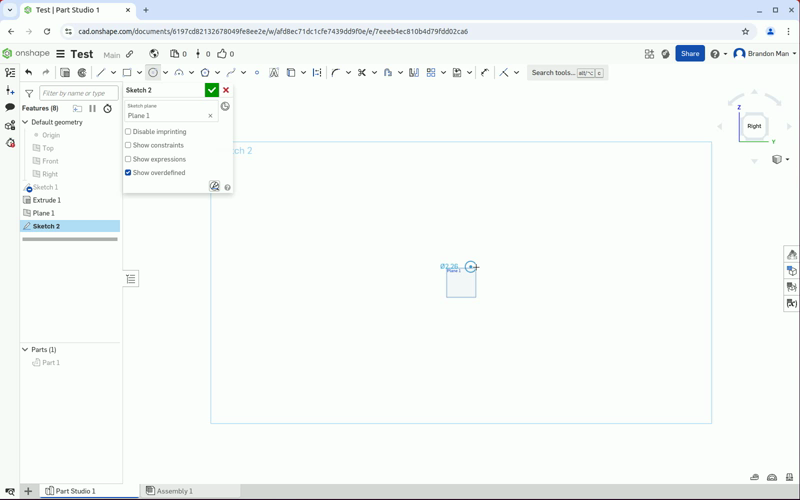
key(esc)
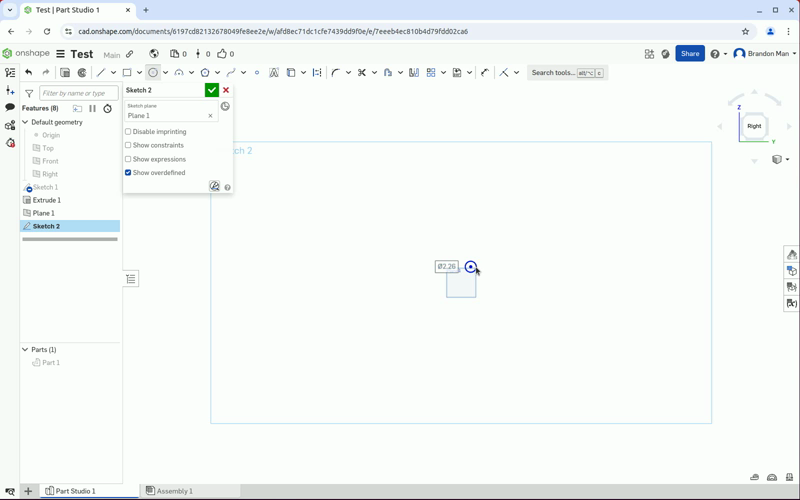
mouse_move(474, 270)
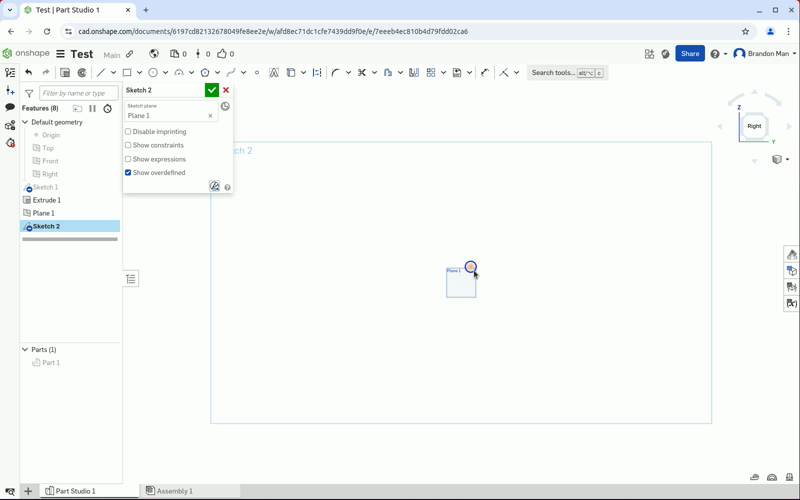
scroll(6)
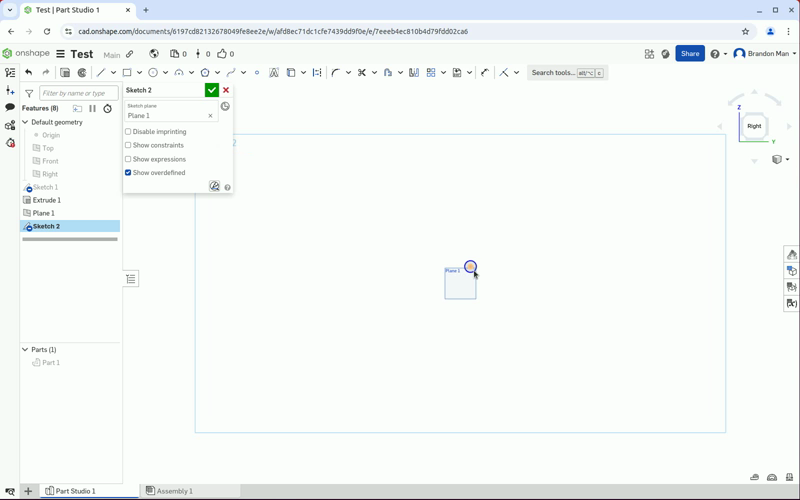
scroll(6)
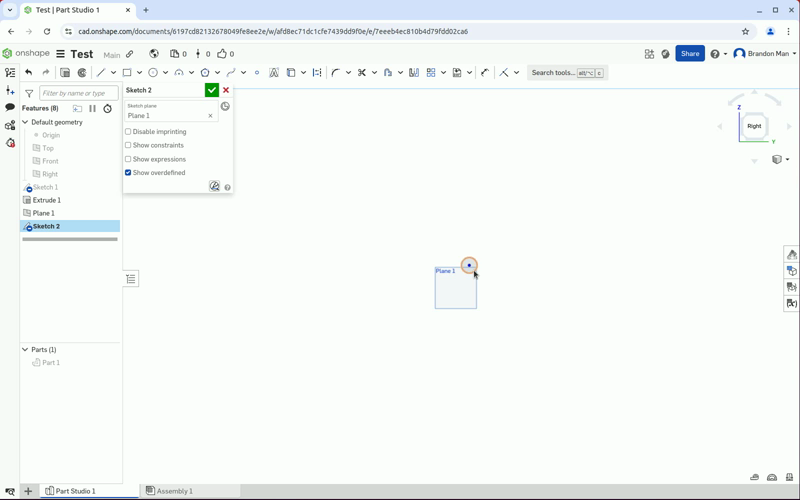
scroll(6)
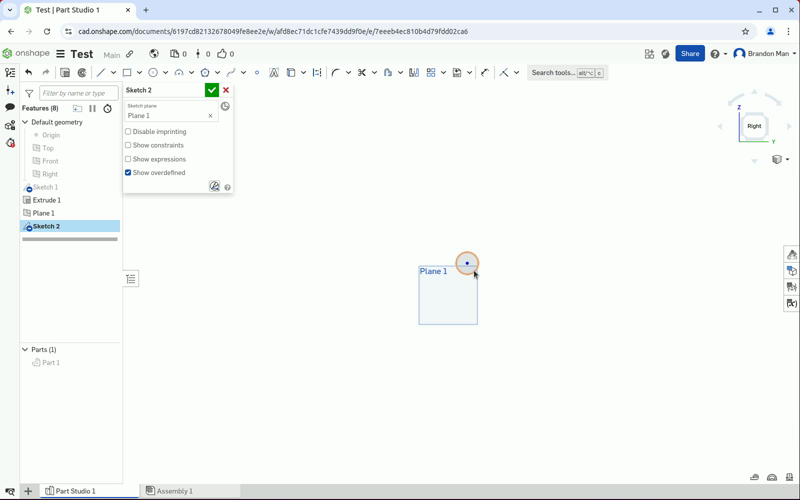
scroll(6)
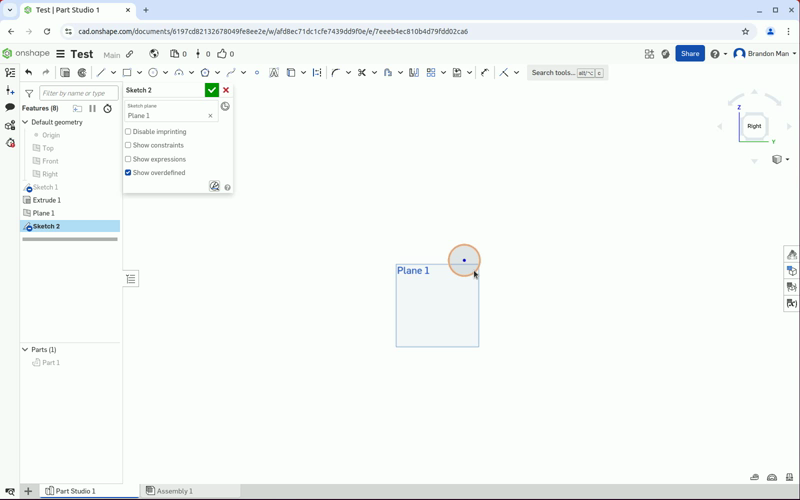
scroll(6)
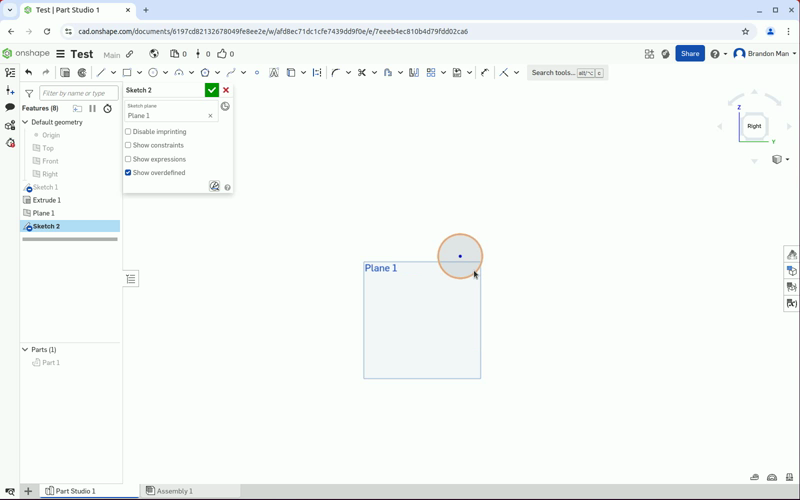
scroll(6)
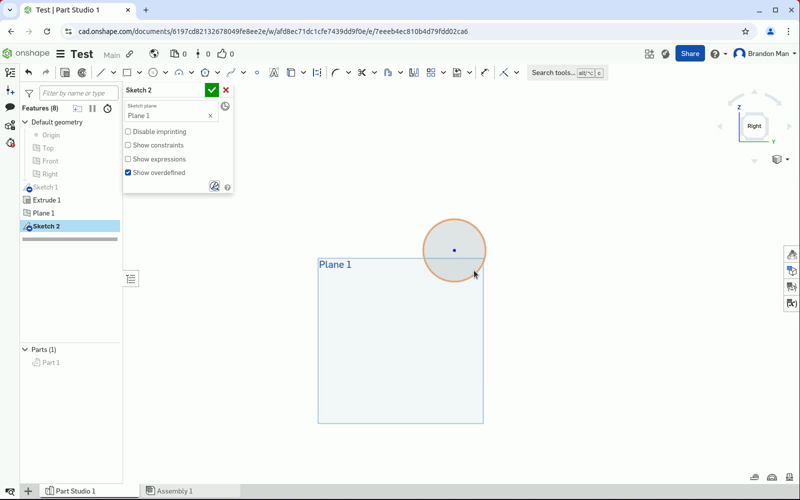
scroll(6)
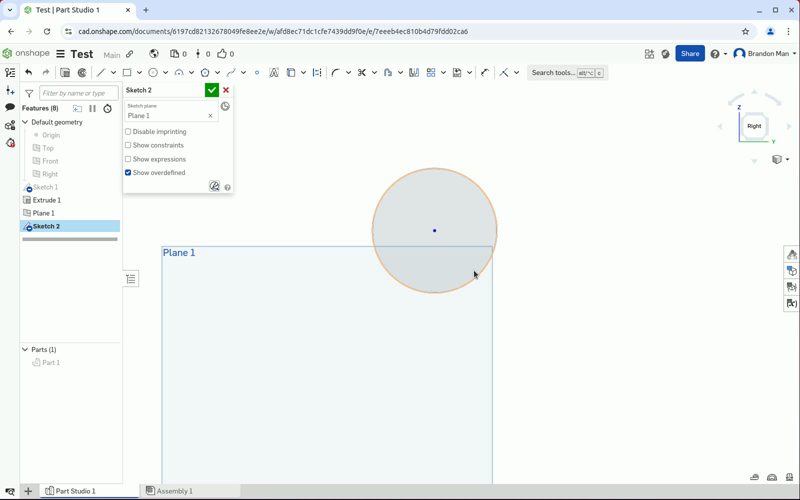
click(474, 270)
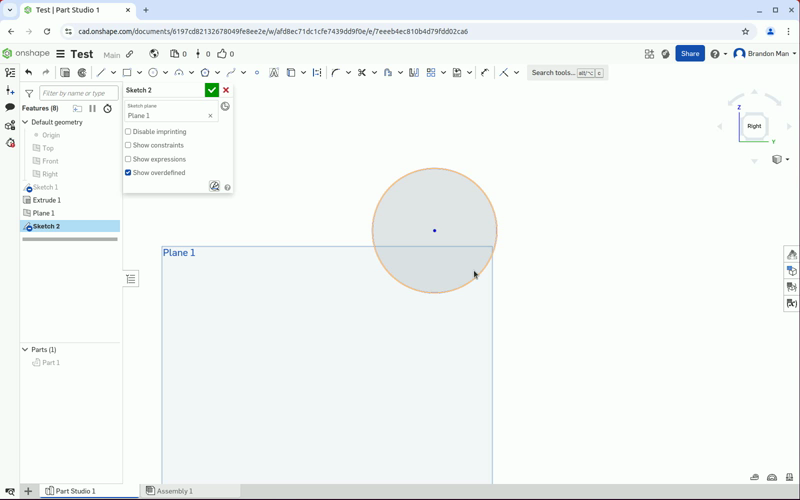
scroll(-6)
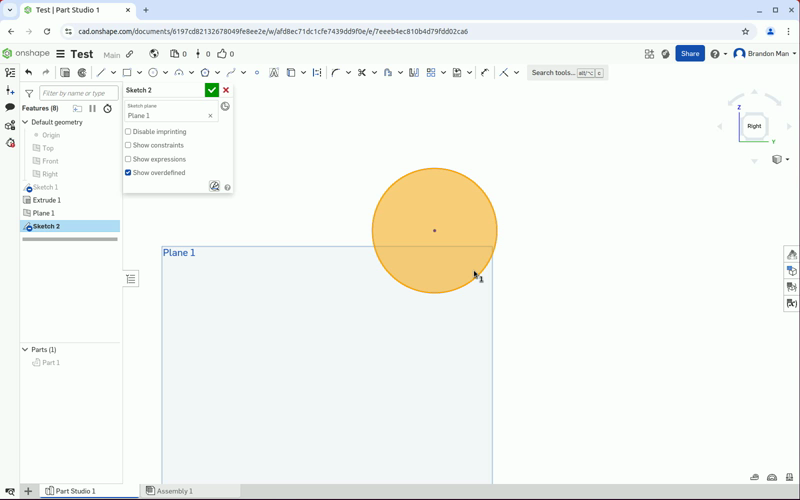
scroll(-6)
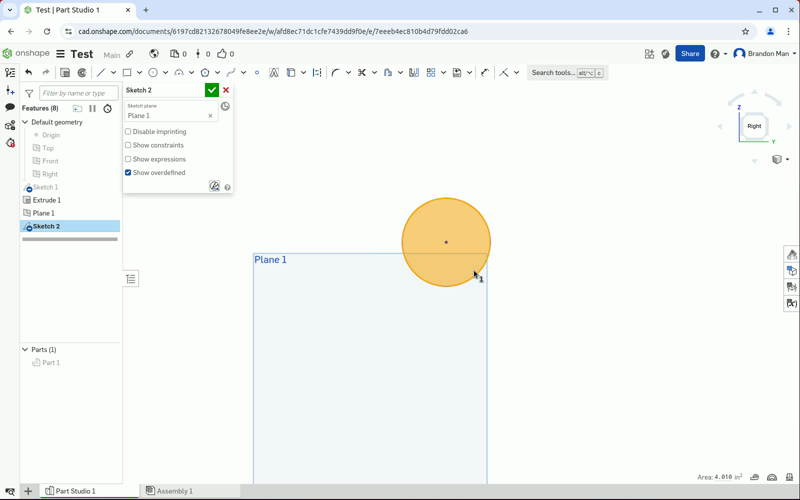
scroll(-6)
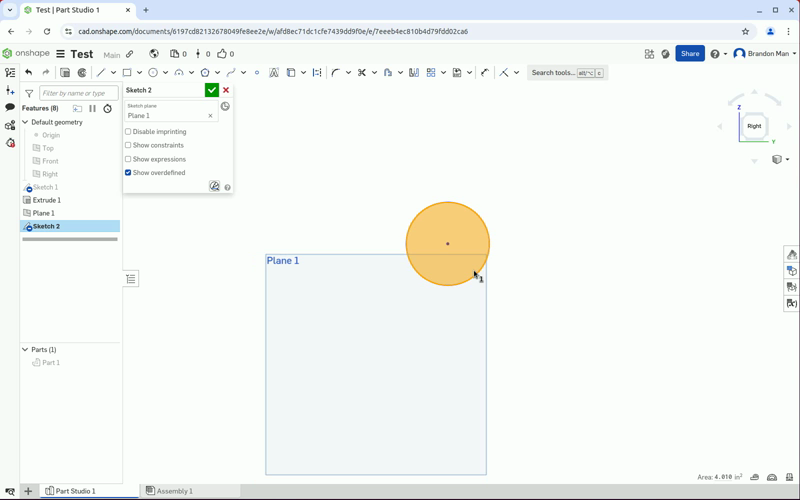
scroll(-6)
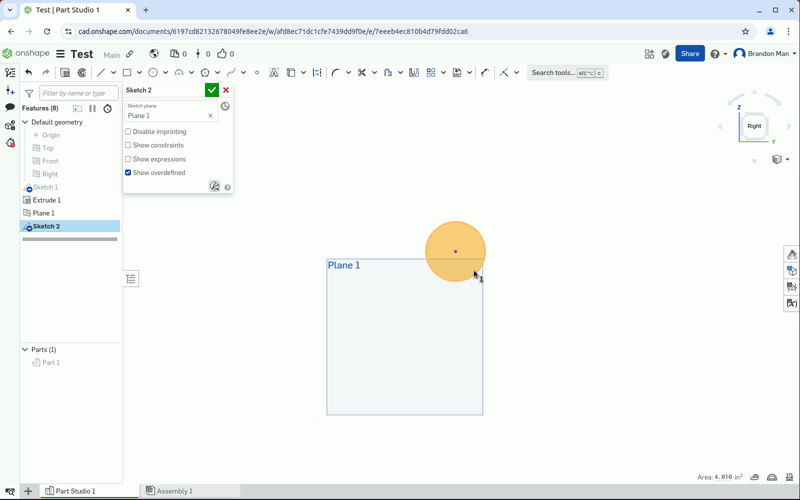
scroll(-6)
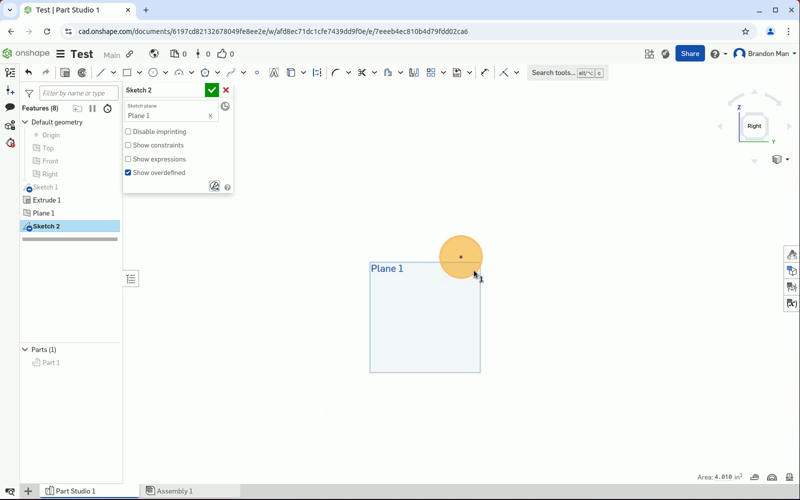
scroll(-6)
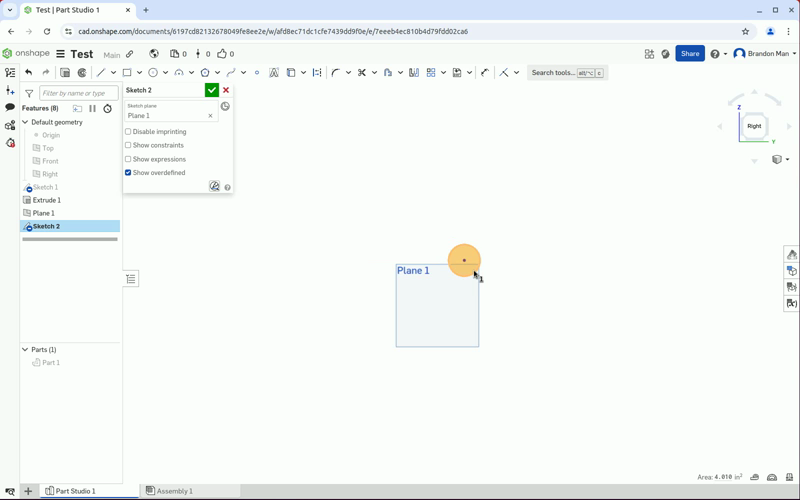
scroll(-6)
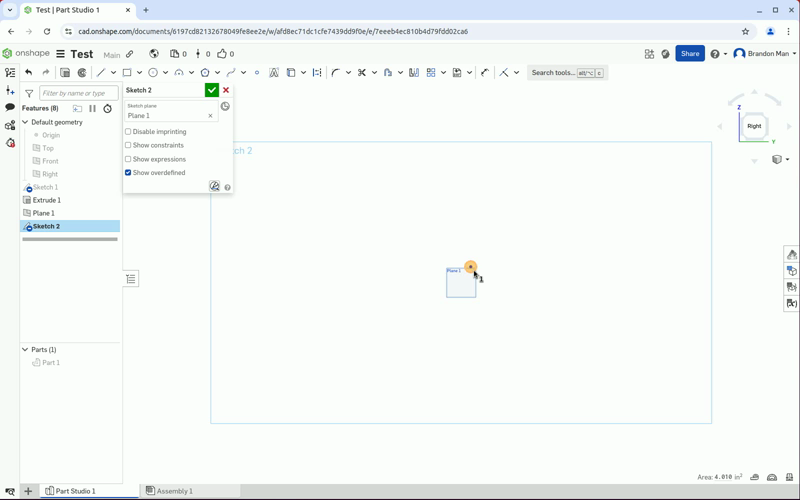
mouse_move(73, 352)
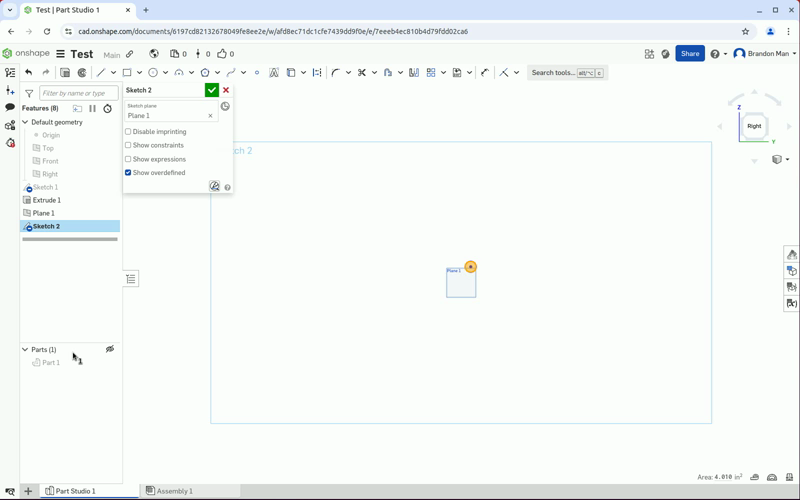
key(shift+y)
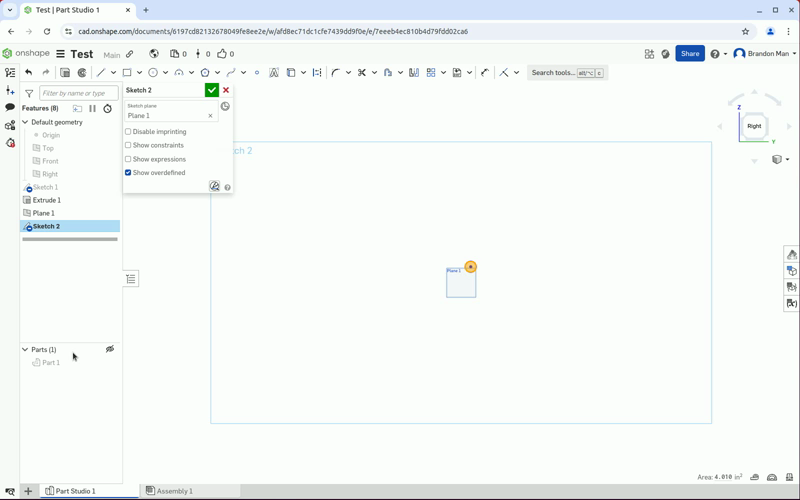
key(shift+e)
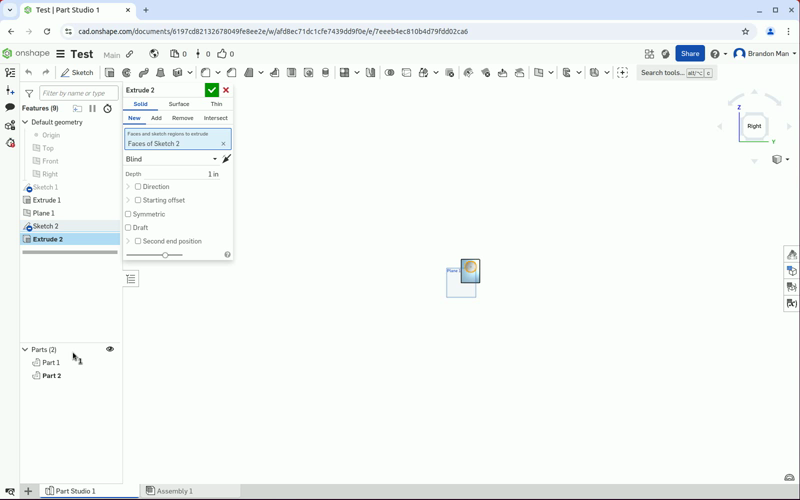
mouse_move(143, 106)
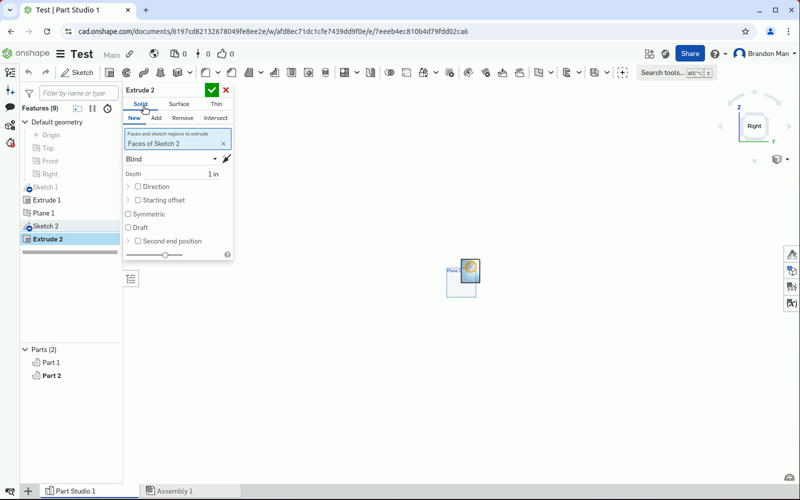
click(143, 106)
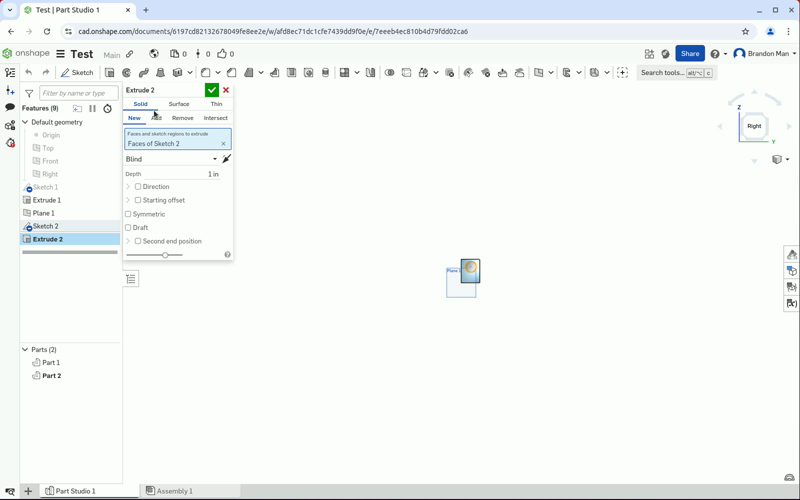
mouse_move(186, 120)
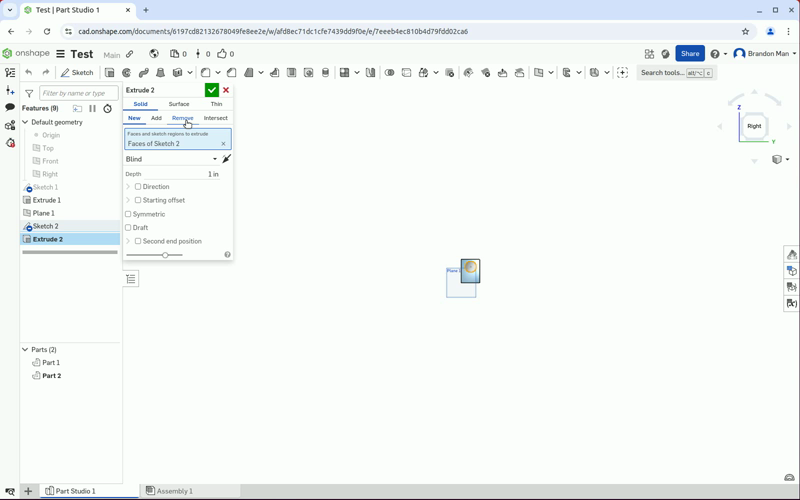
click(186, 120)
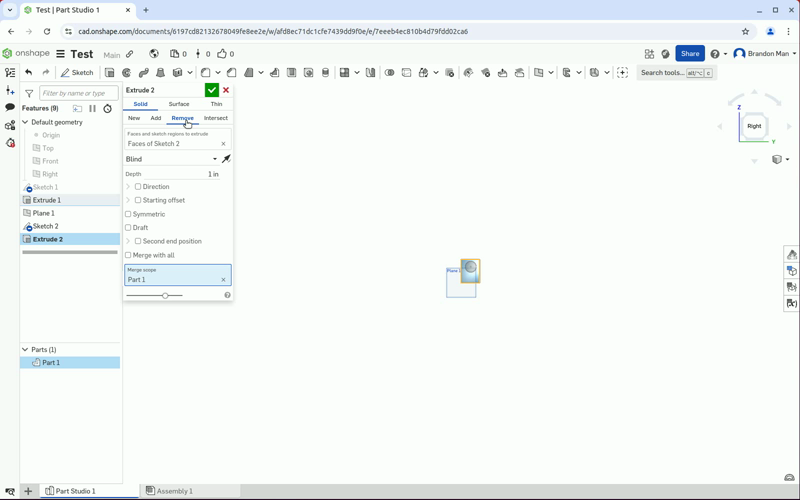
key(tab, 4)
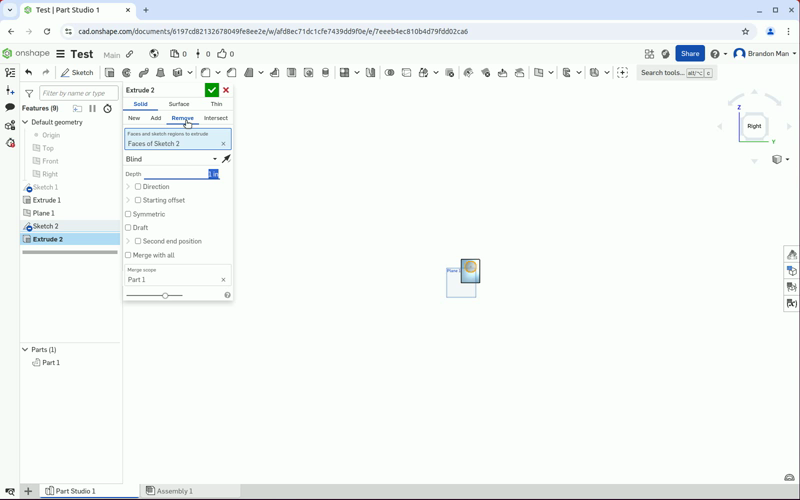
text(7.703)
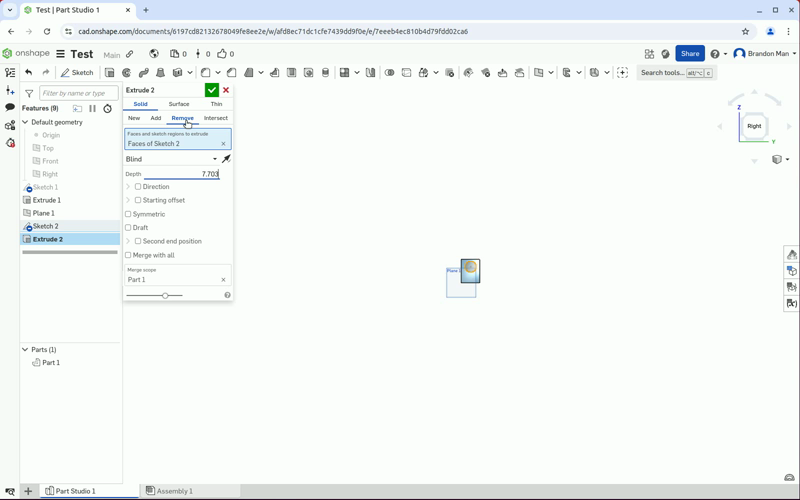
key(tab, 6)
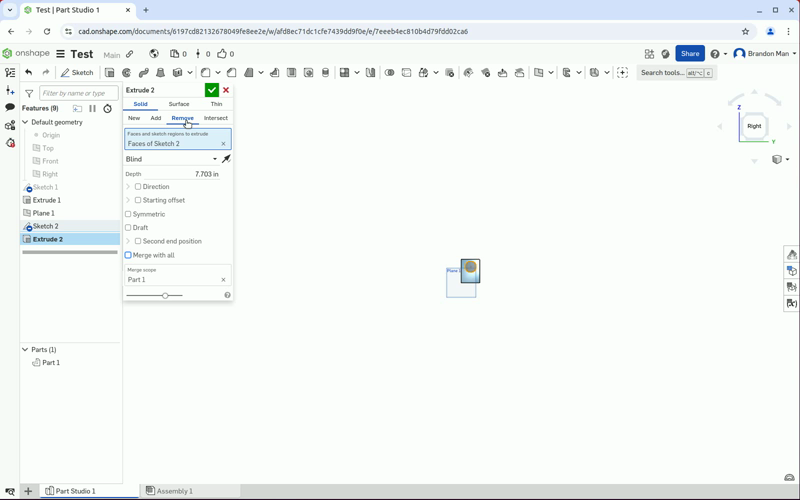
key(space)
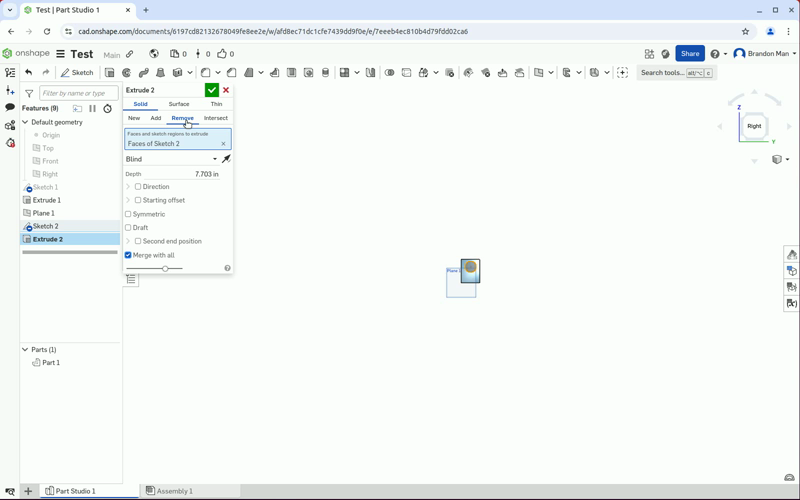
key(enter)
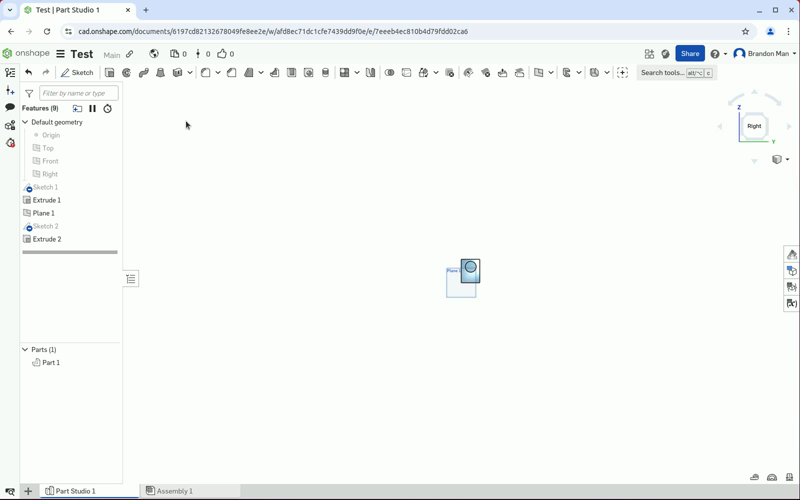
key(shift+h)
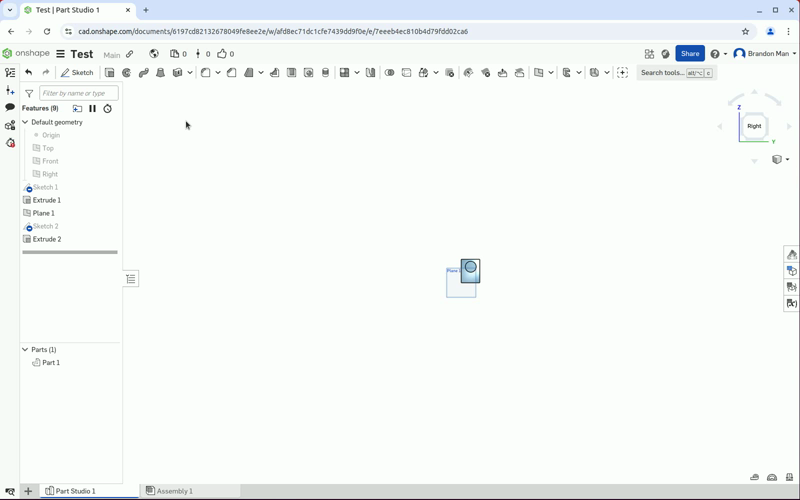
key(shift+h)
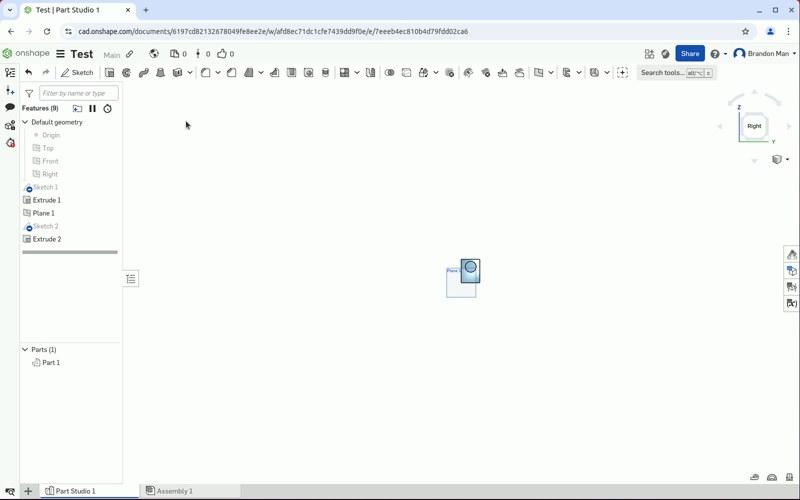
mouse_move(73, 189)
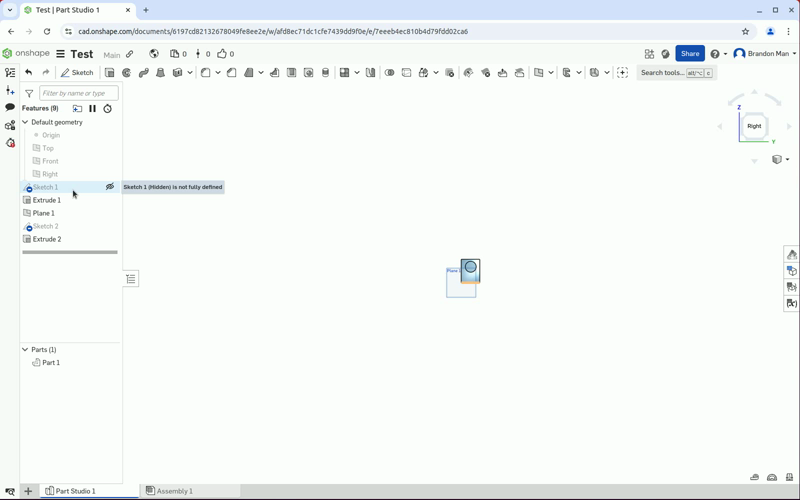
click(73, 189)
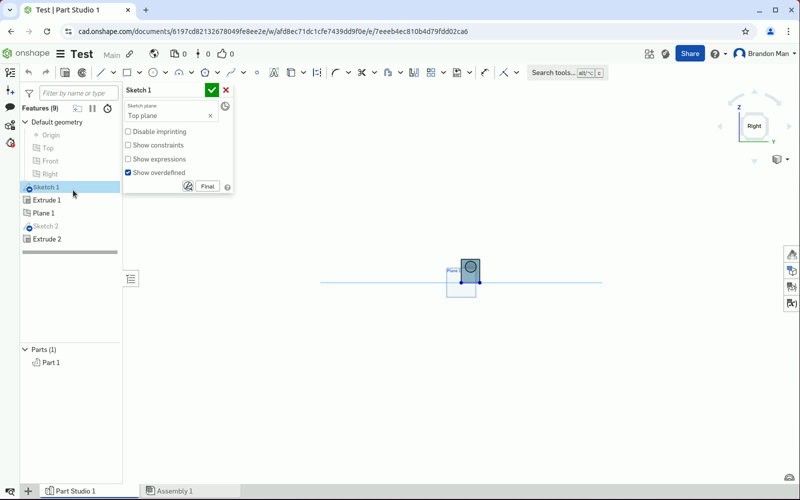
mouse_move(229, 92)
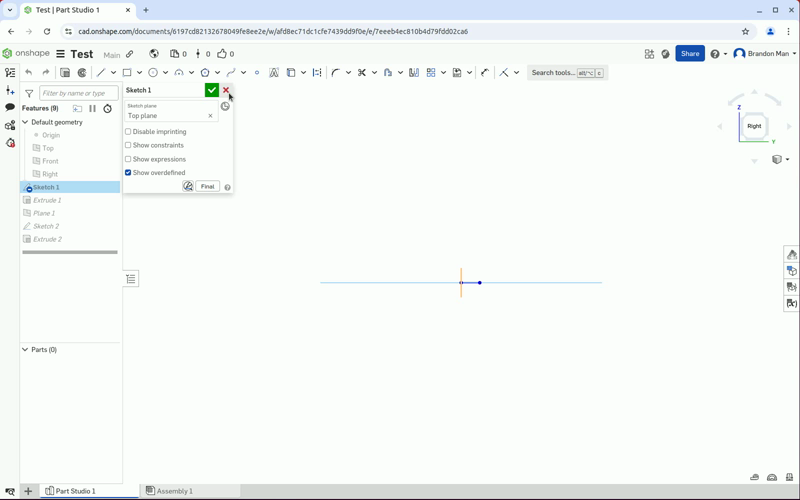
click(229, 92)
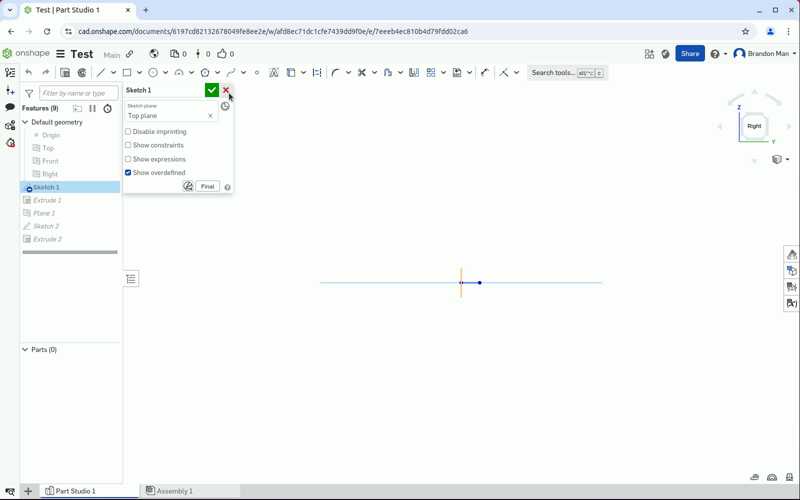
key(shift+s)
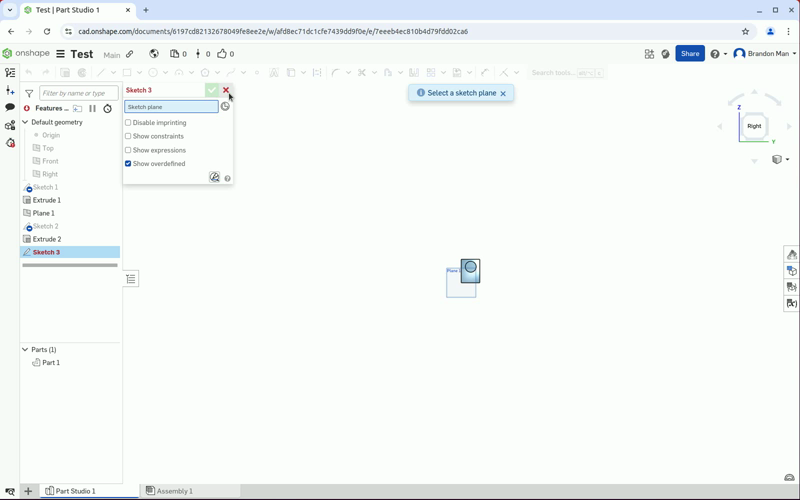
mouse_move(73, 176)
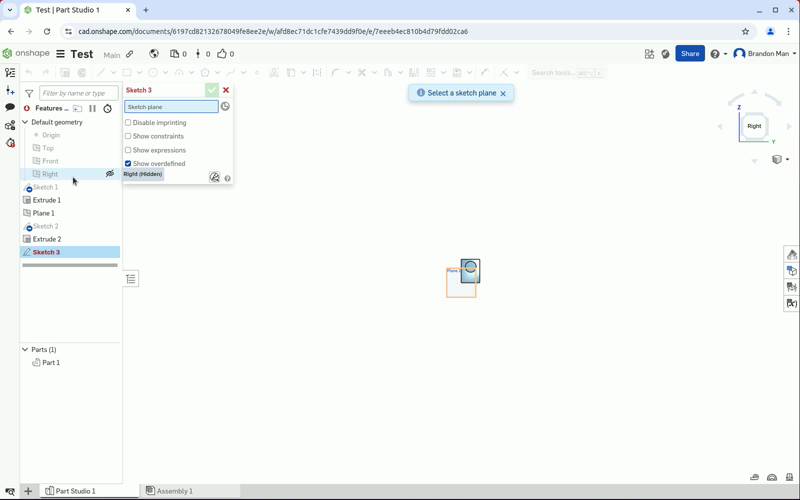
click(73, 176)
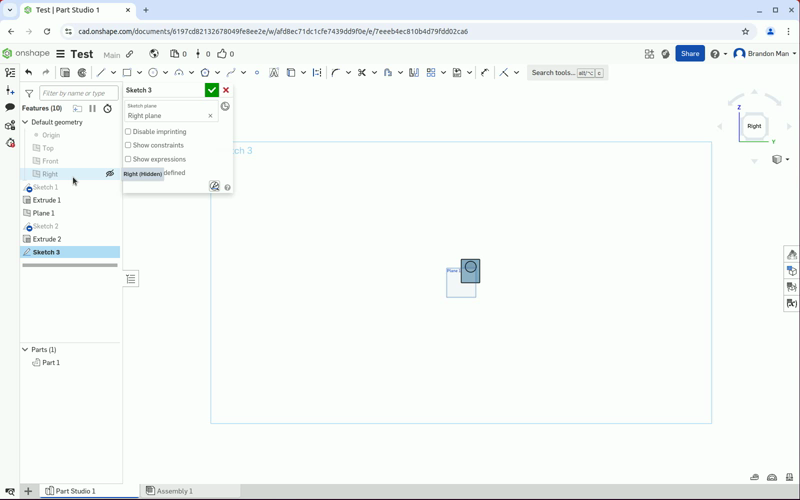
mouse_move(73, 352)
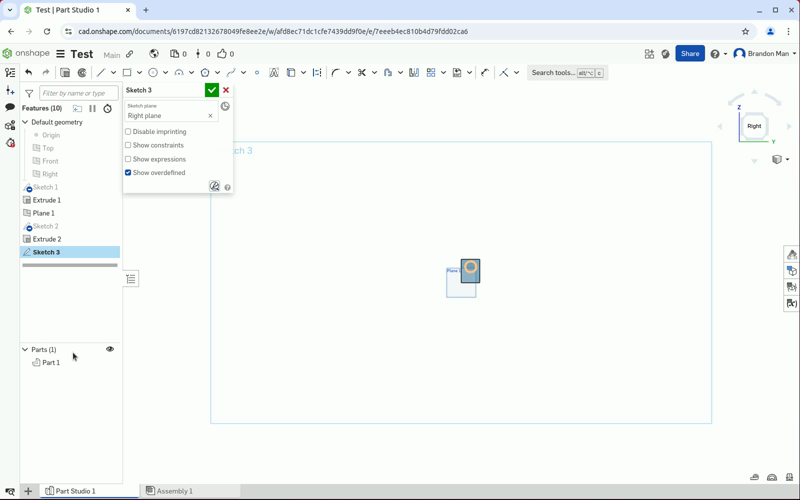
key(y)
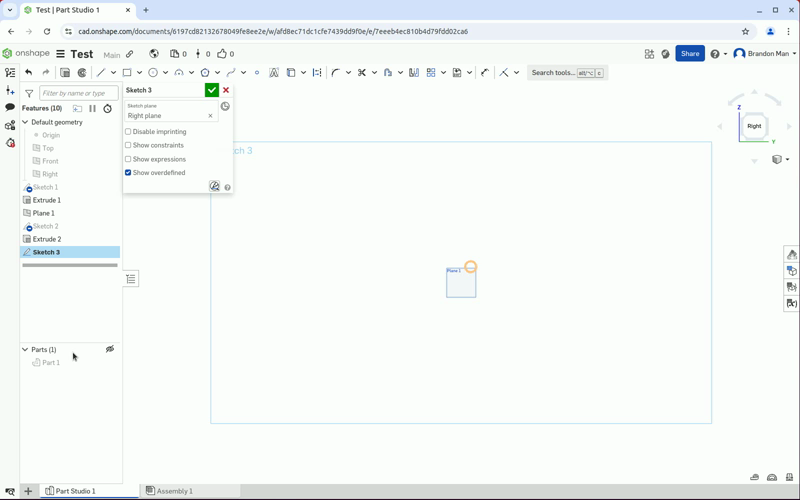
key(c)
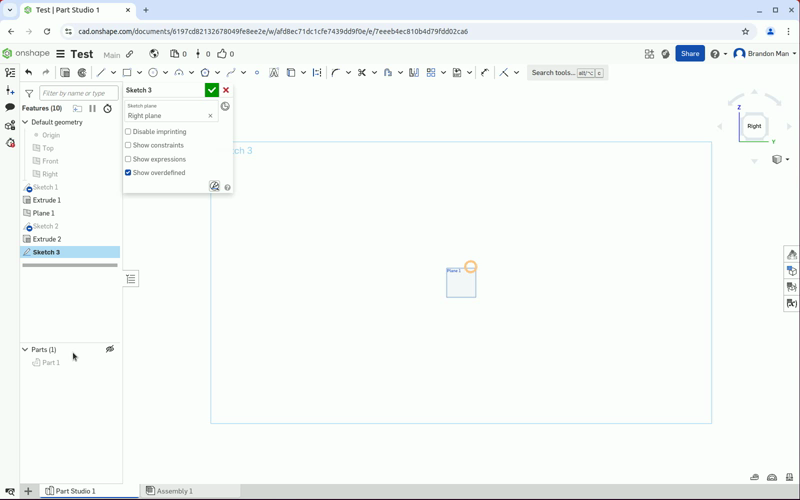
key_down(shift)
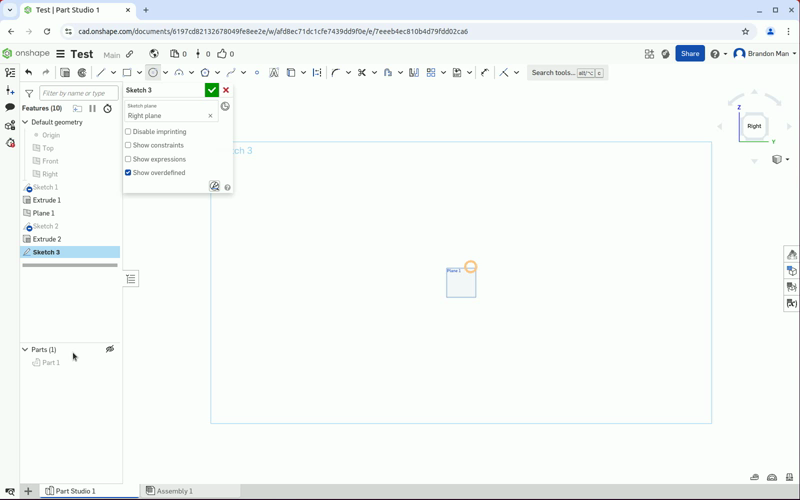
mouse_move(470, 266)
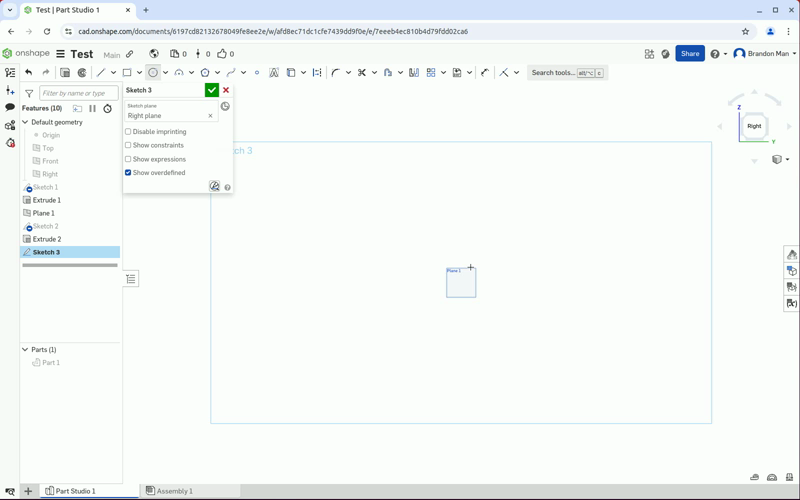
click(470, 266)
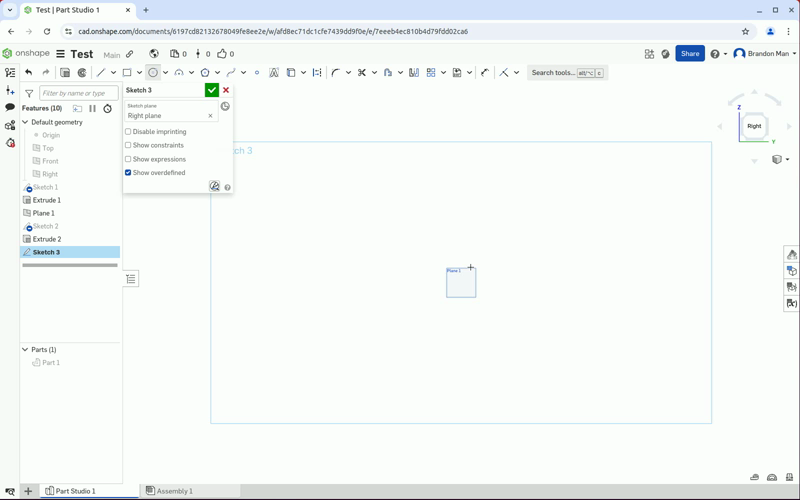
key_up(shift)
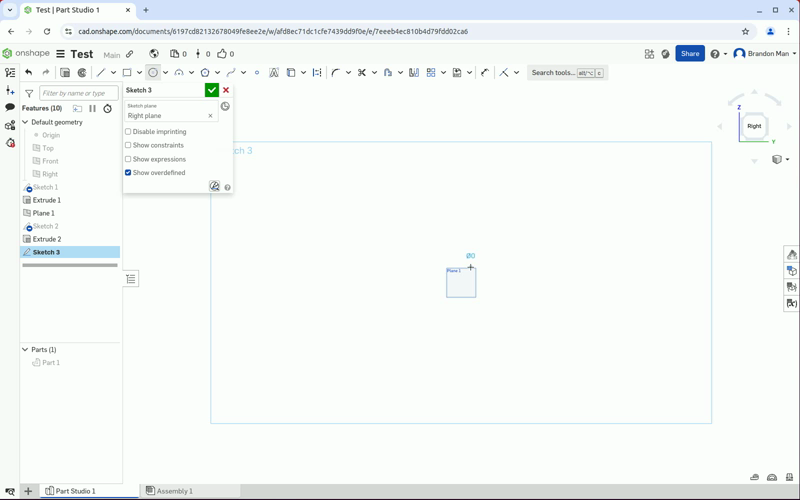
mouse_move(476, 266)
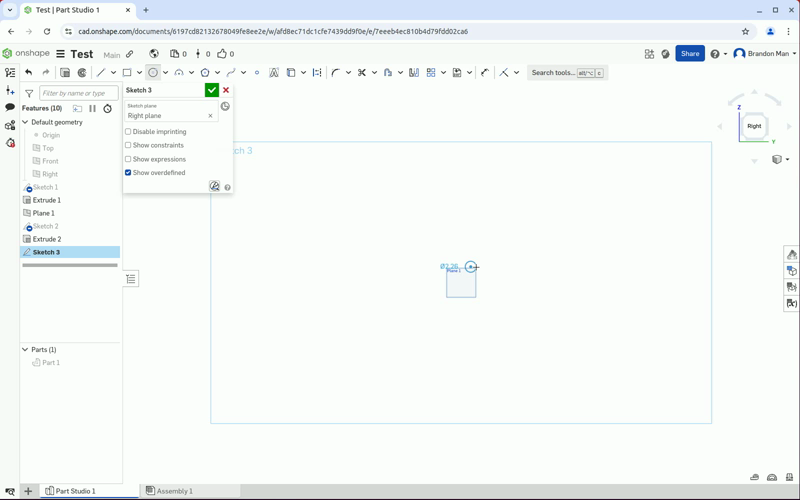
click(476, 266)
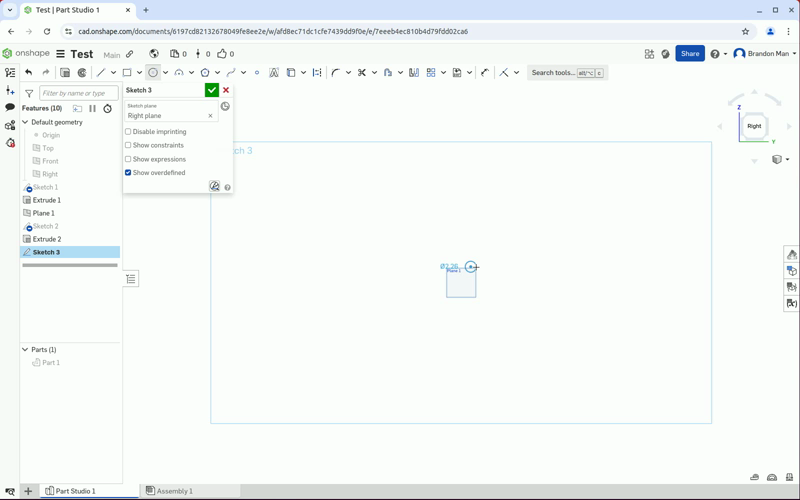
key(esc)
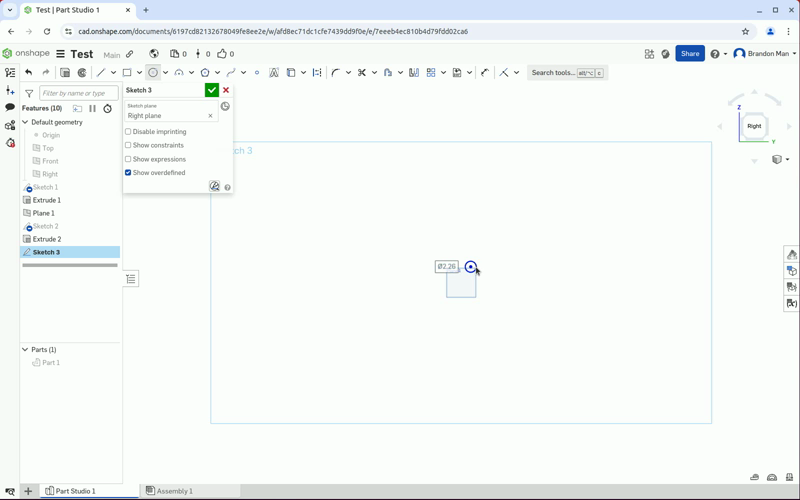
mouse_move(472, 271)
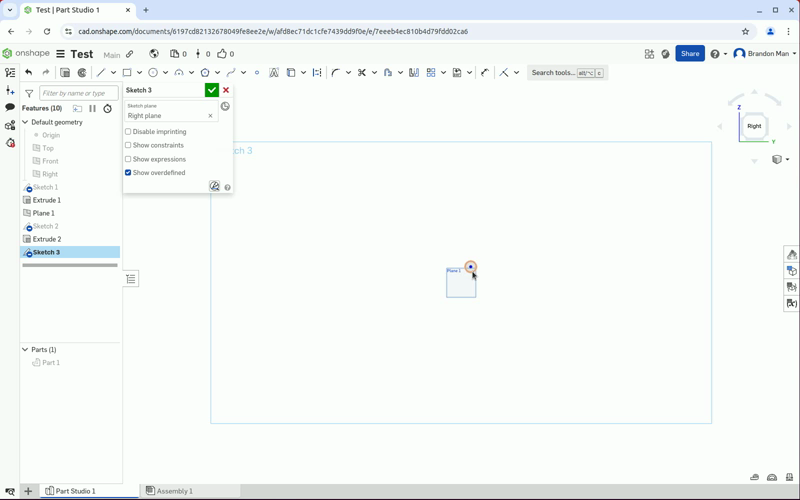
scroll(6)
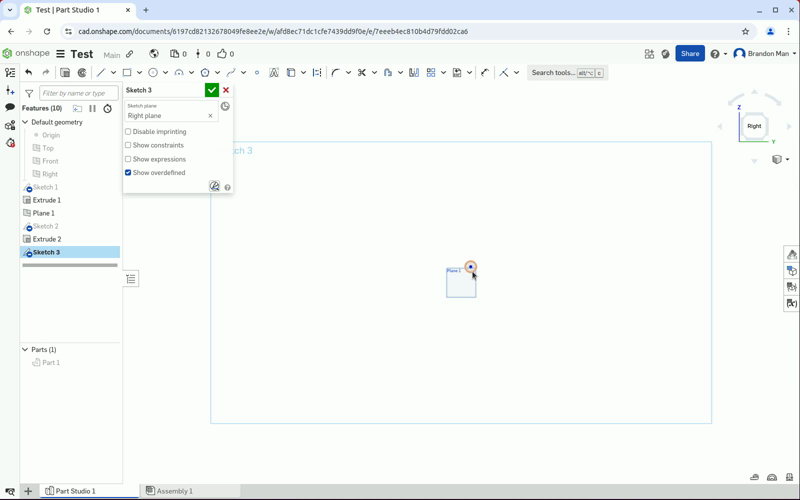
scroll(6)
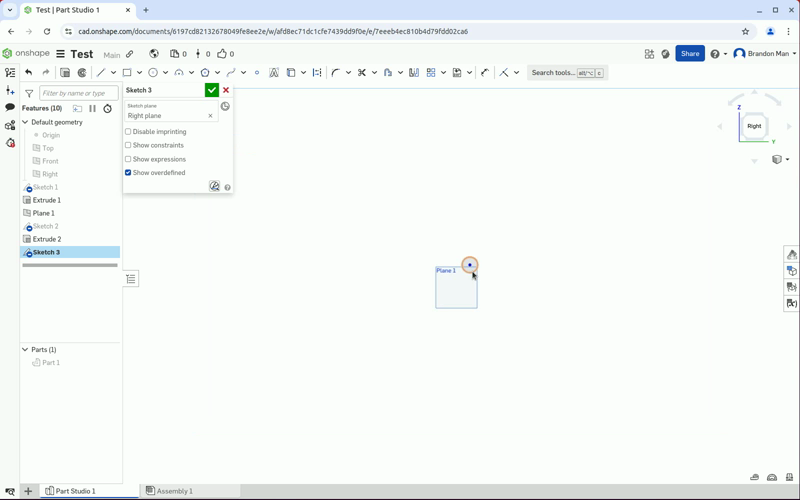
scroll(6)
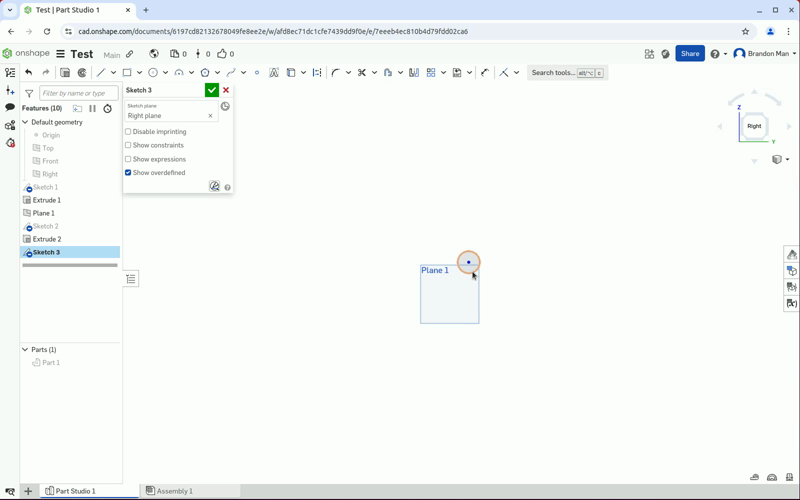
scroll(6)
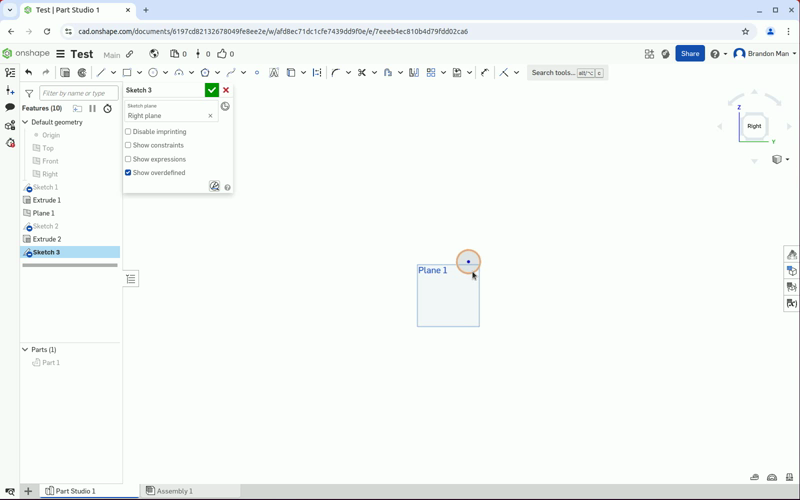
scroll(6)
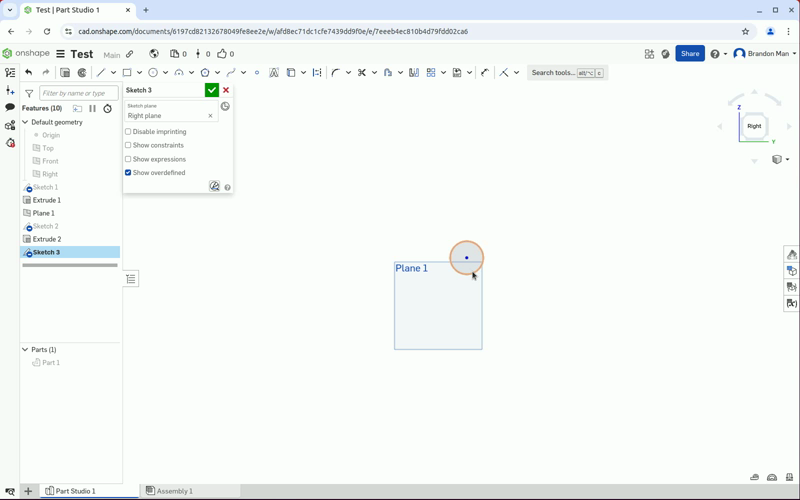
scroll(6)
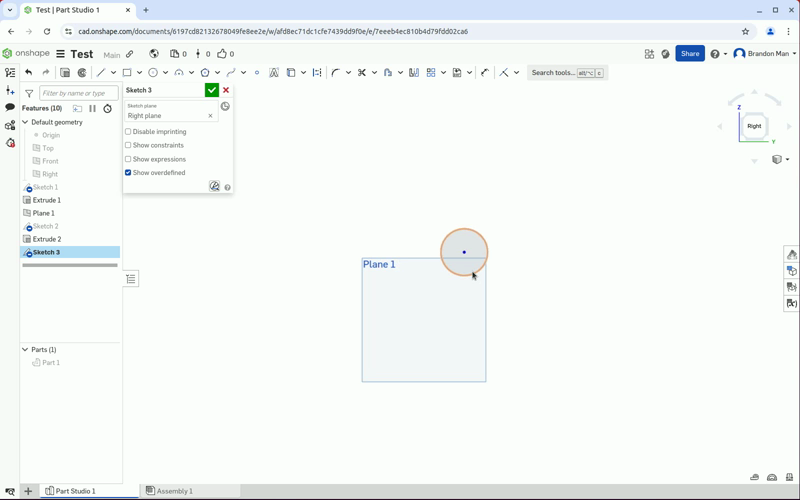
scroll(6)
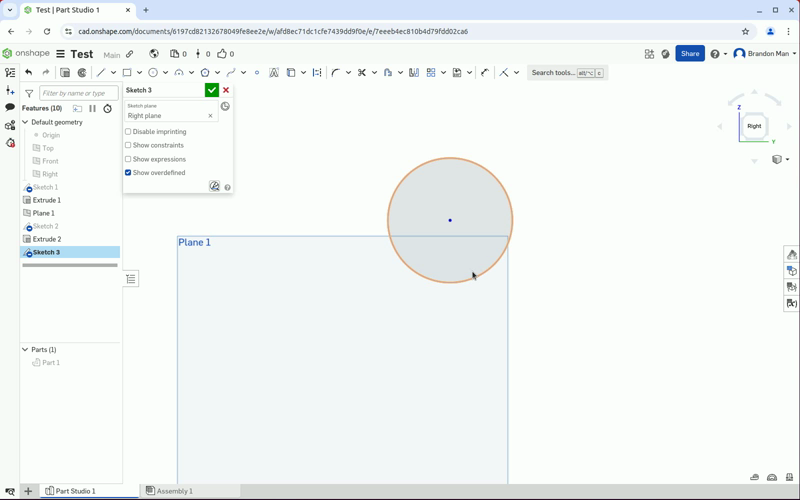
click(472, 271)
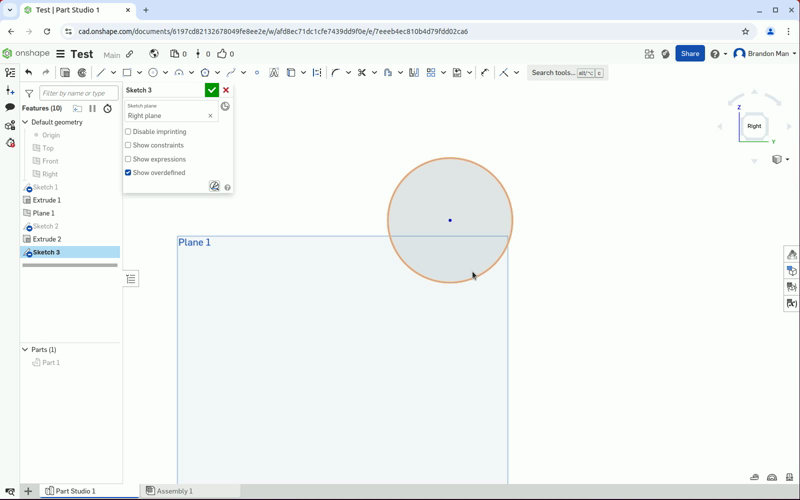
scroll(-6)
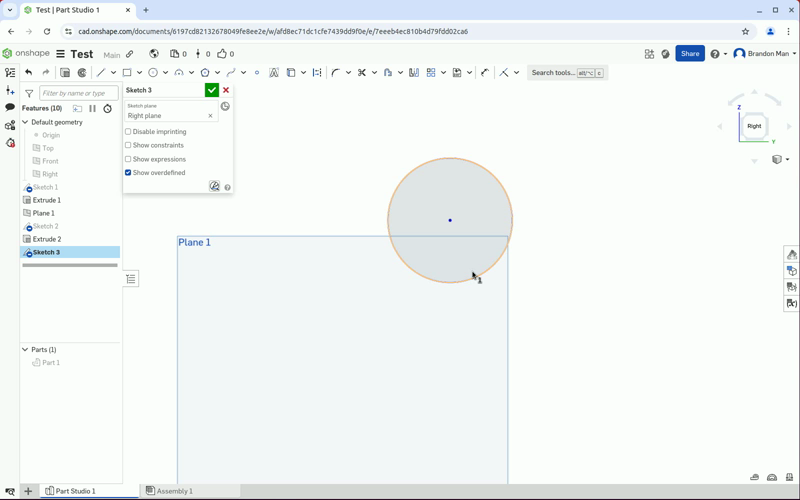
scroll(-6)
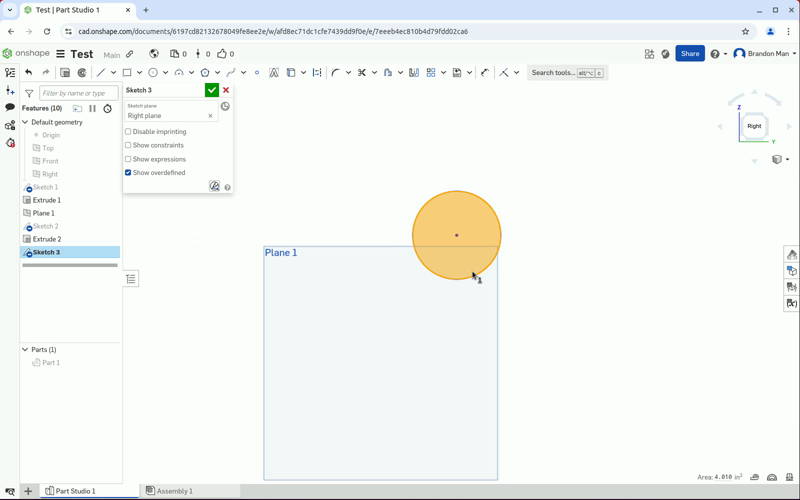
scroll(-6)
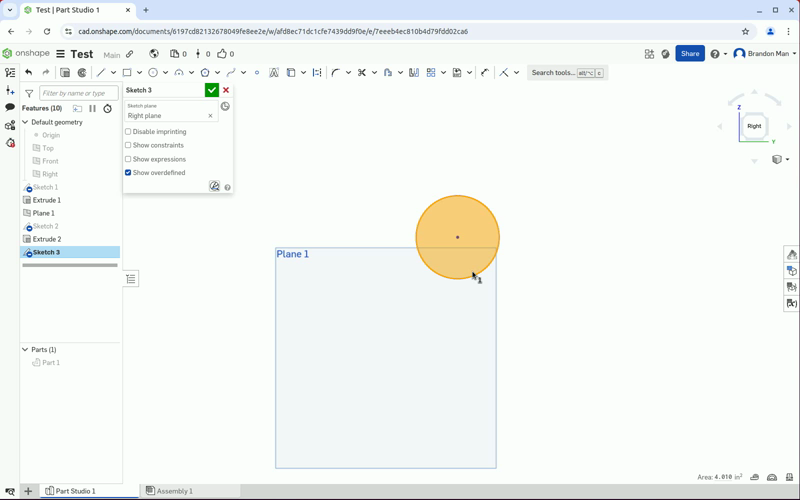
scroll(-6)
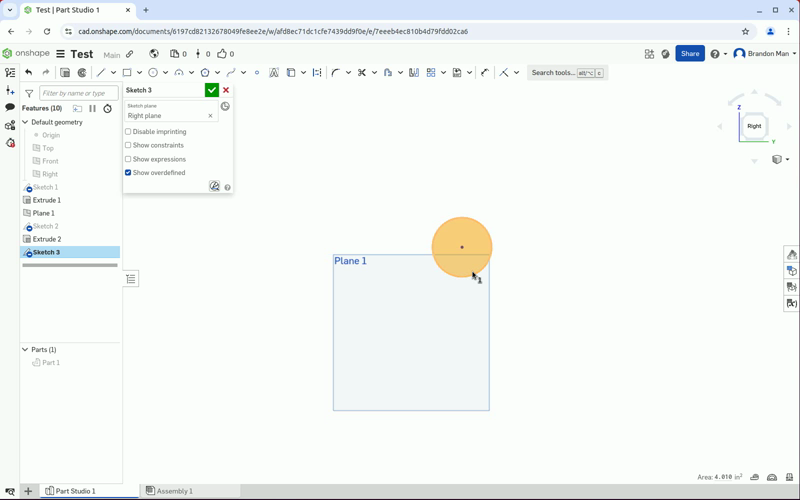
scroll(-6)
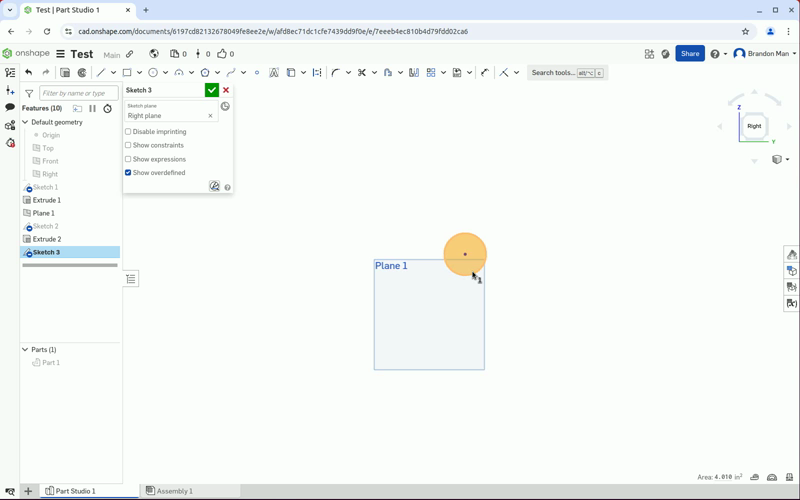
scroll(-6)
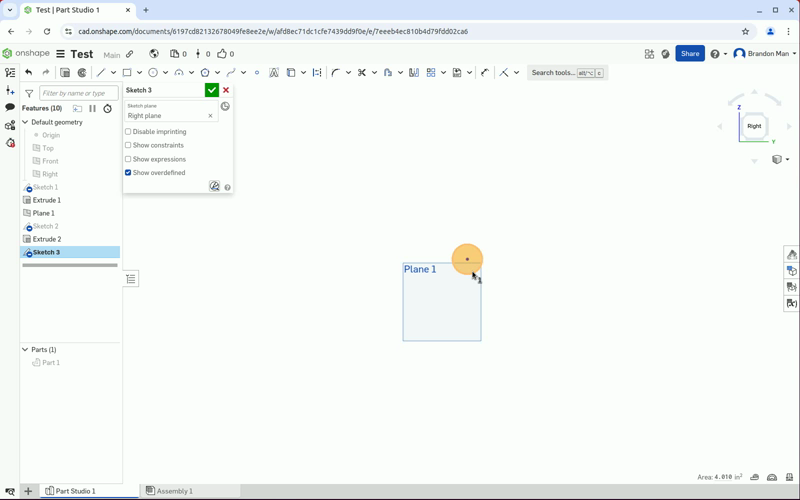
scroll(-6)
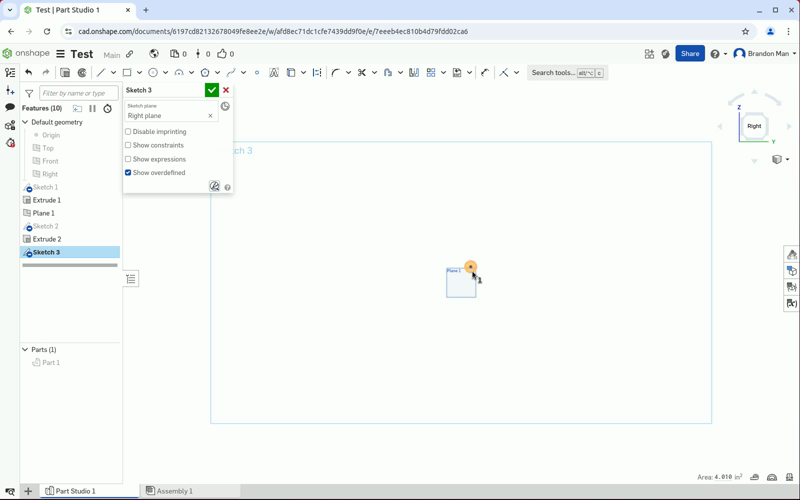
mouse_move(73, 352)
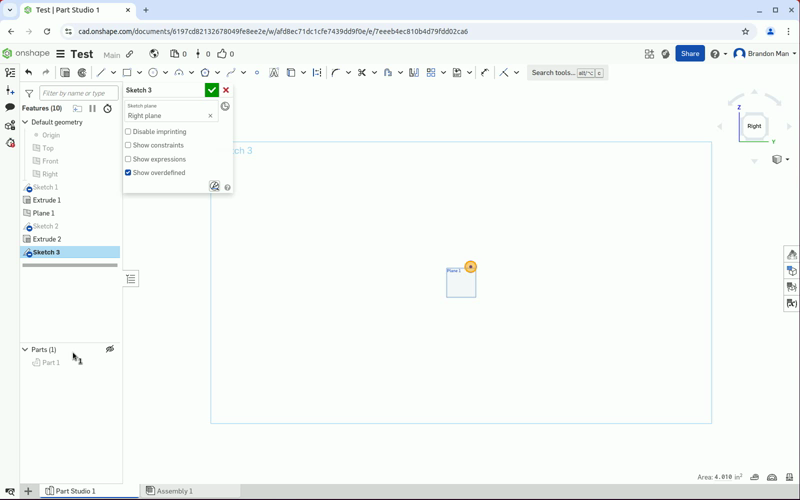
key(shift+y)
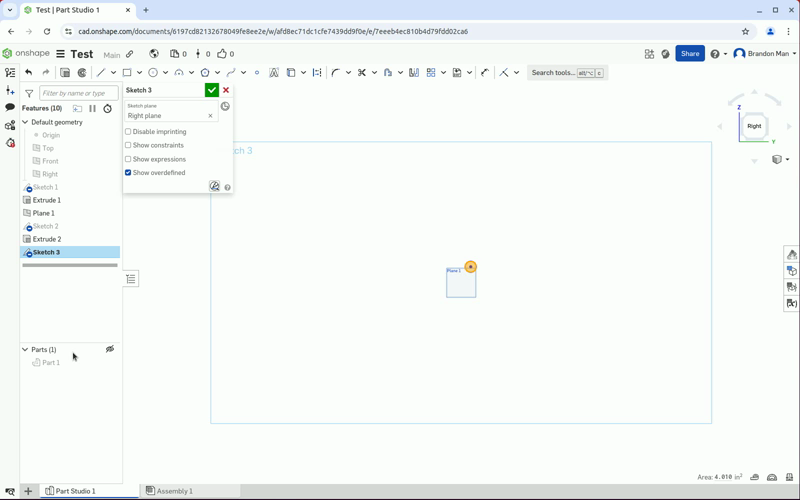
key(shift+e)
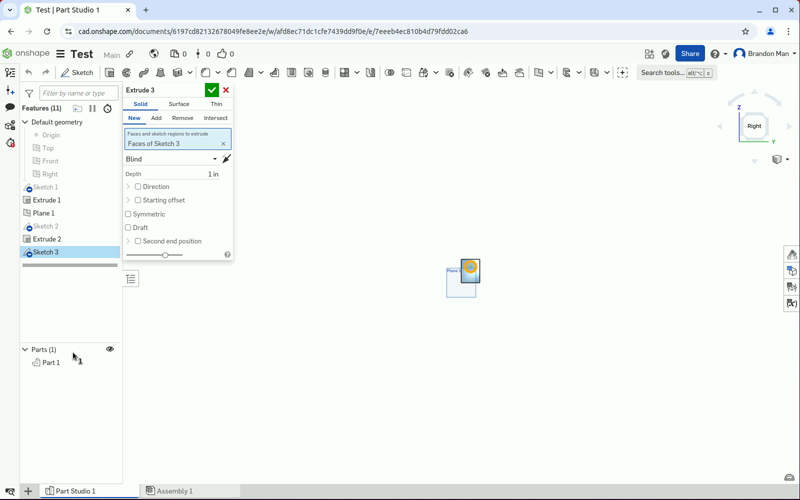
mouse_move(143, 106)
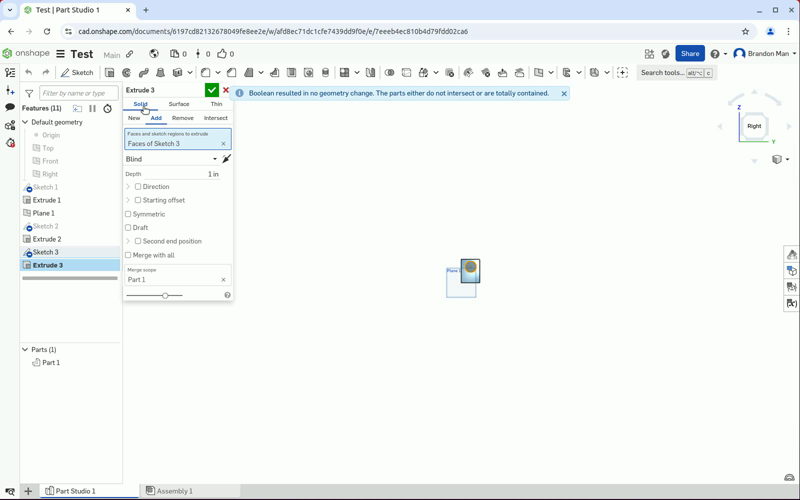
click(143, 106)
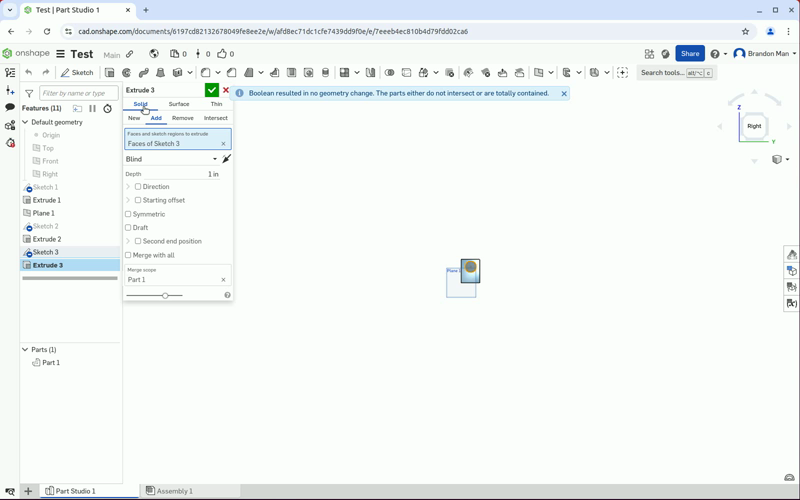
mouse_move(186, 120)
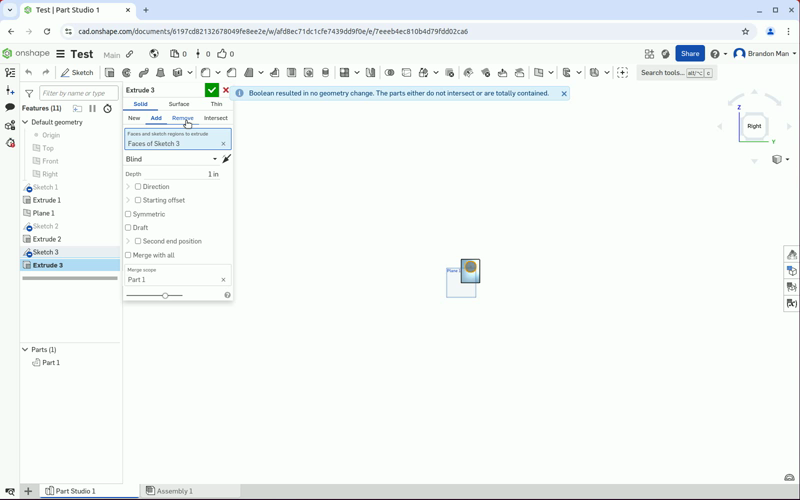
click(186, 120)
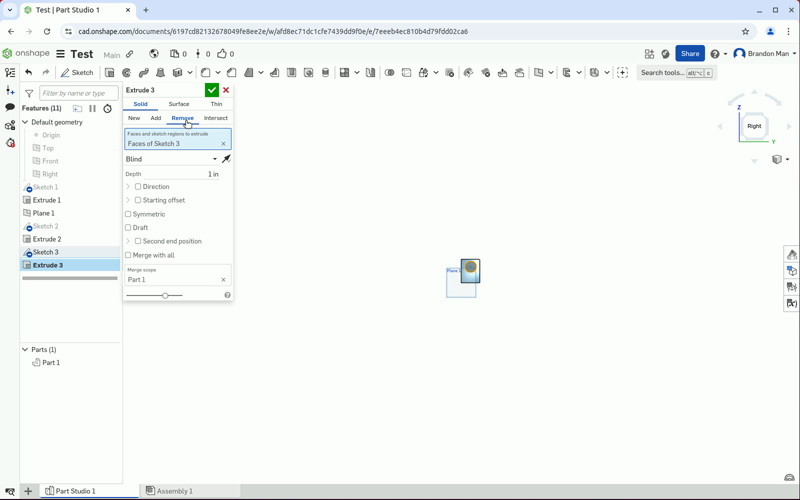
key(tab, 4)
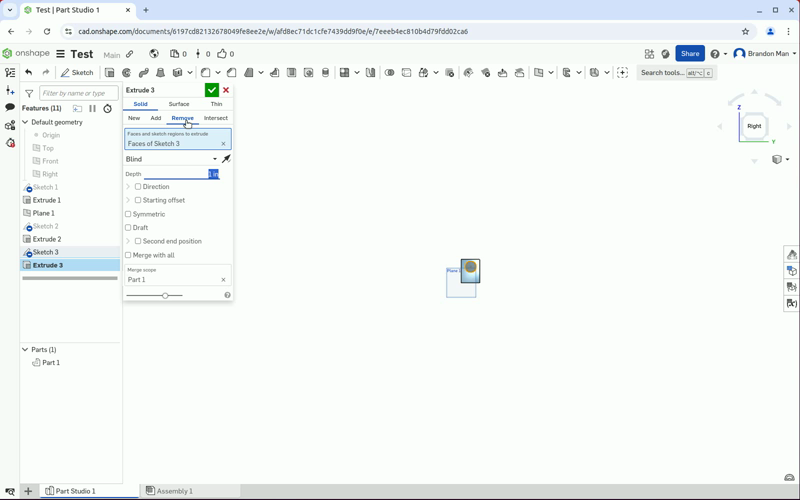
text(7.703)
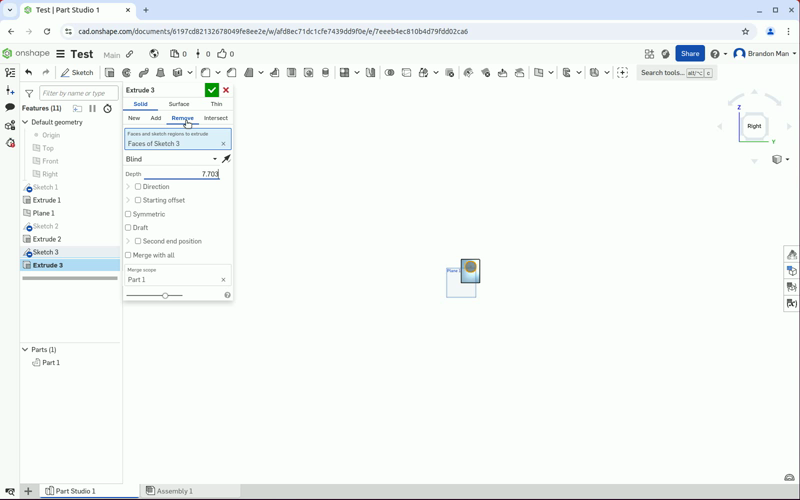
key(tab, 6)
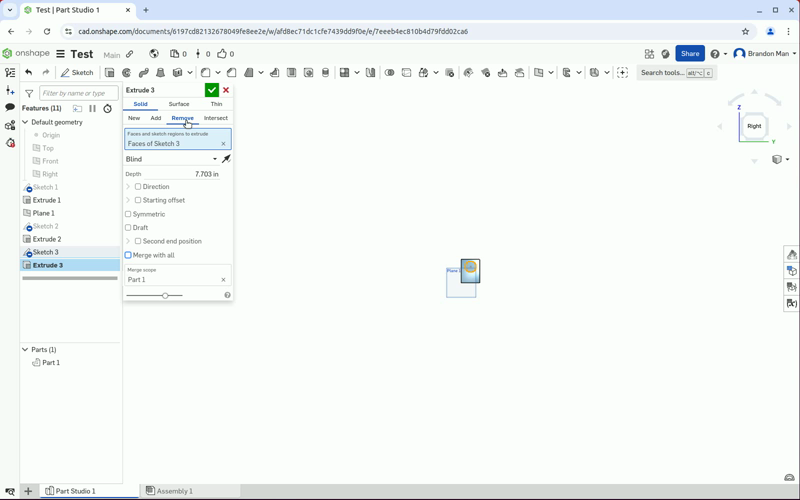
key(space)
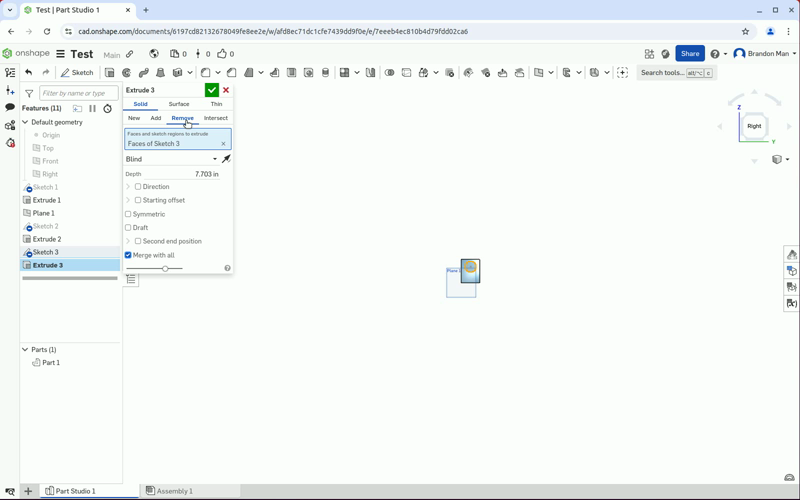
key(enter)
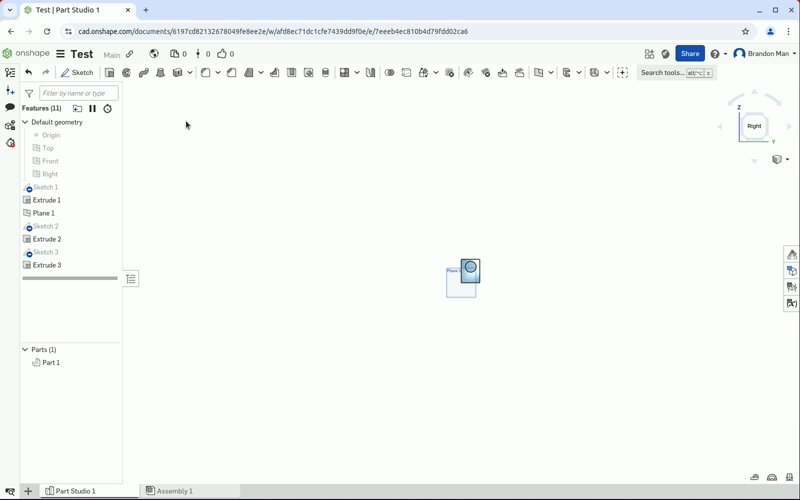
key(shift+h)
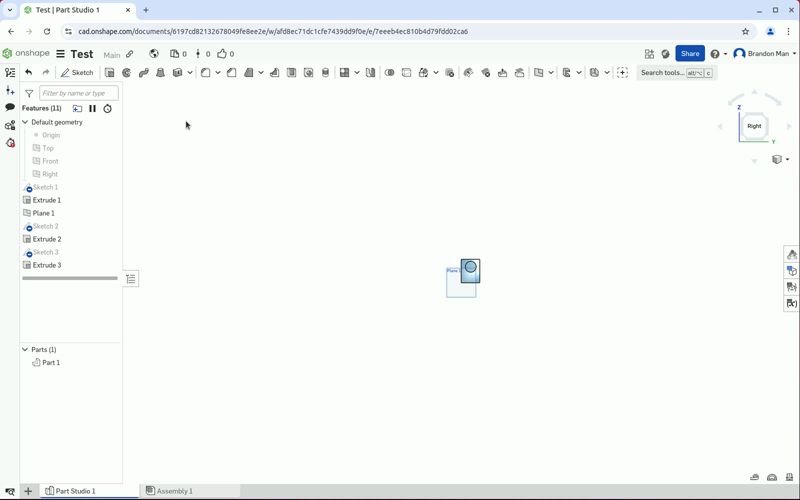
key(shift+h)
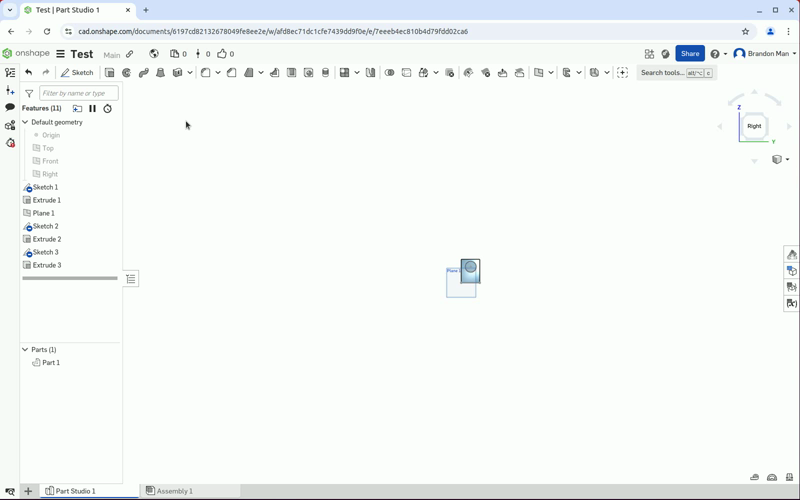
key(shift+7)
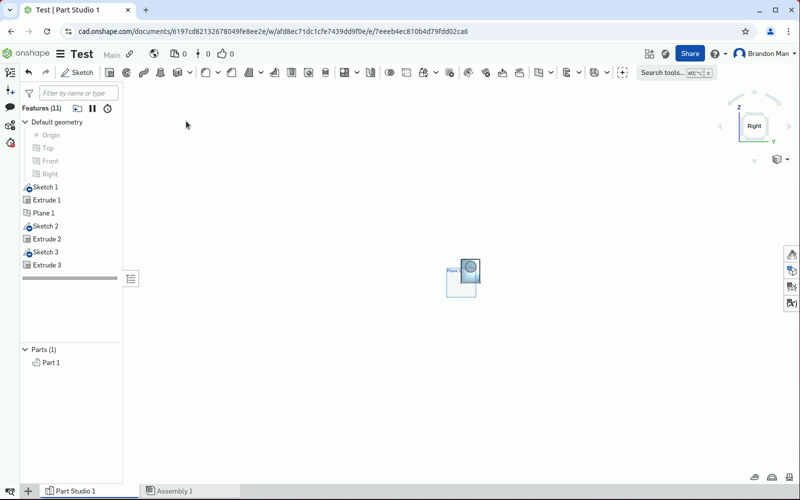
key(right, 2)
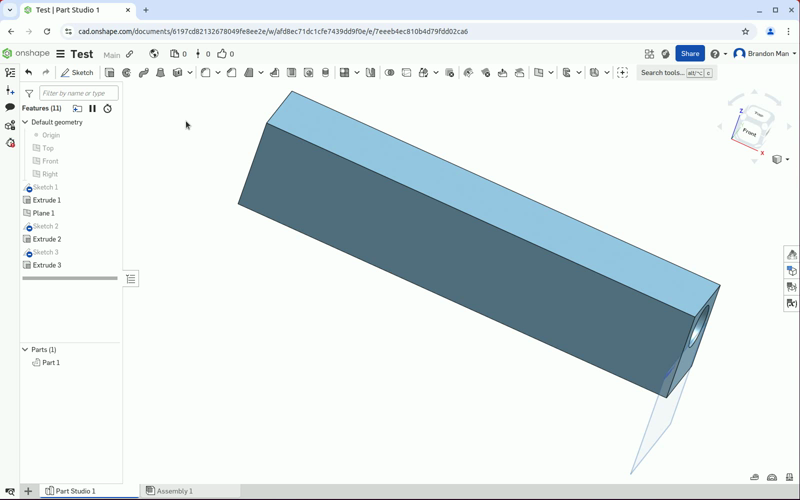
key(down, 2)
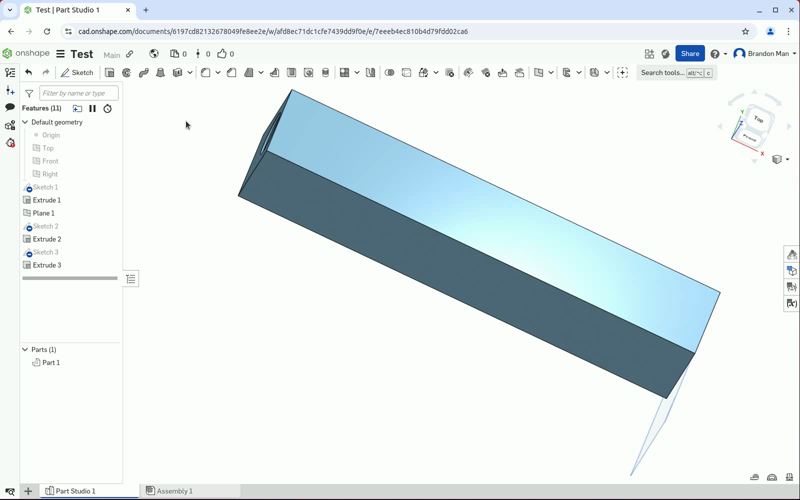
key(up, 2)
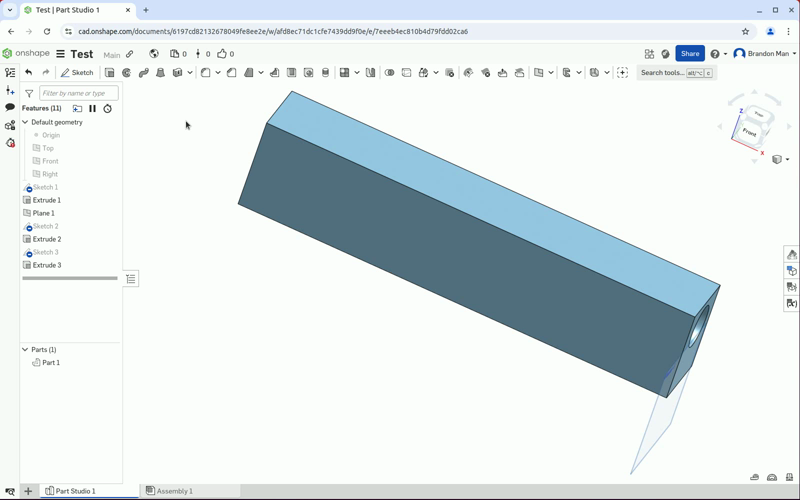
key(left, 2)
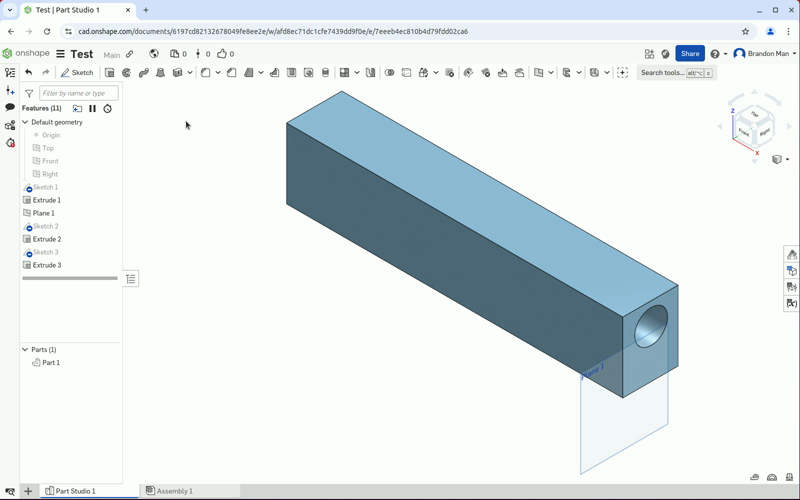
mouse_move(73, 189)
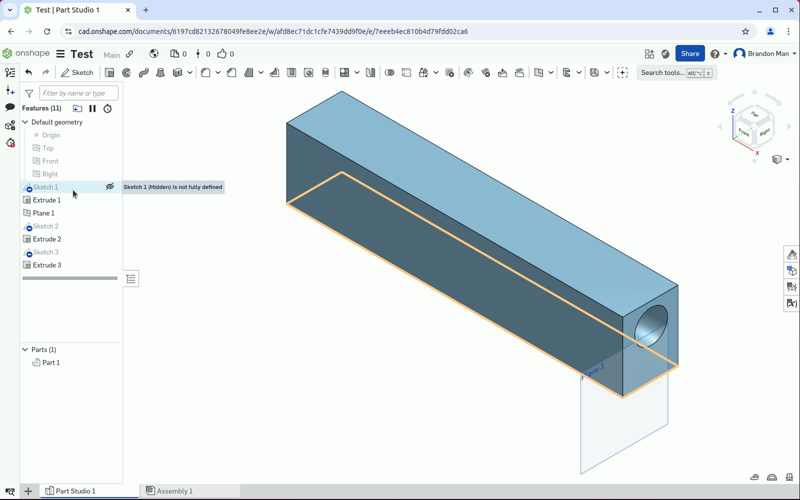
click(73, 189)